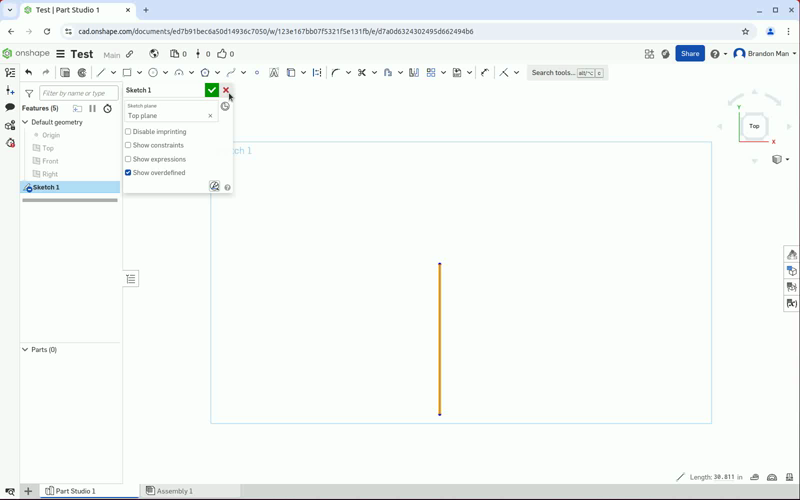
key(shift+h)
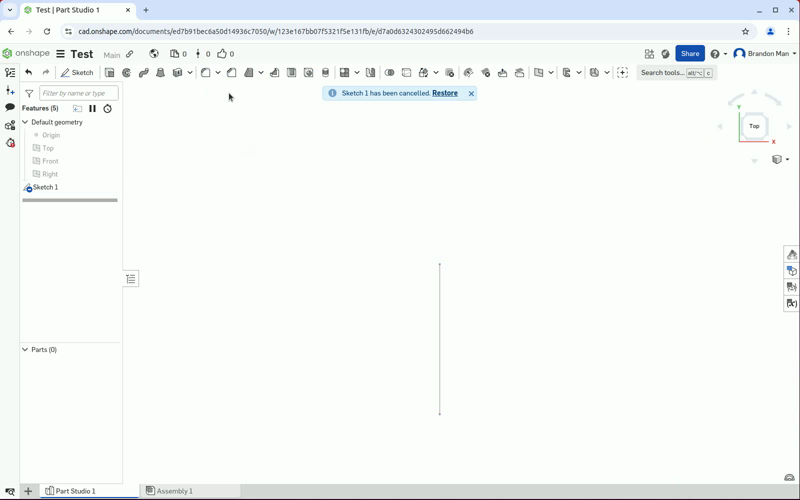
key(shift+s)
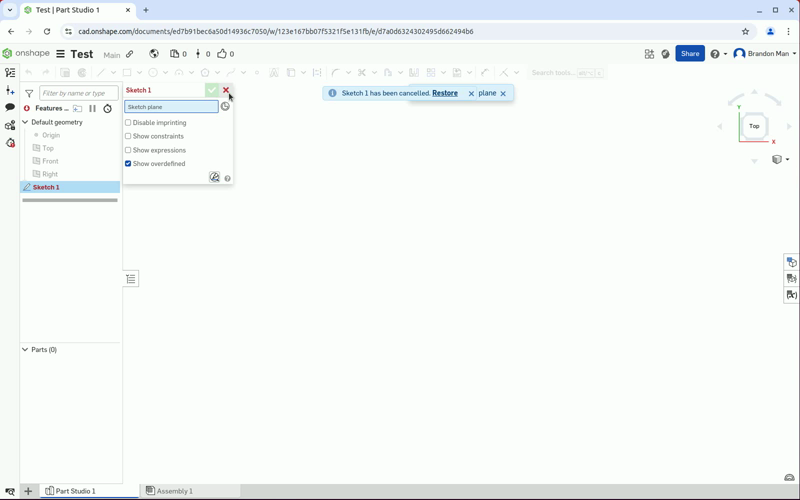
mouse_move(73, 150)
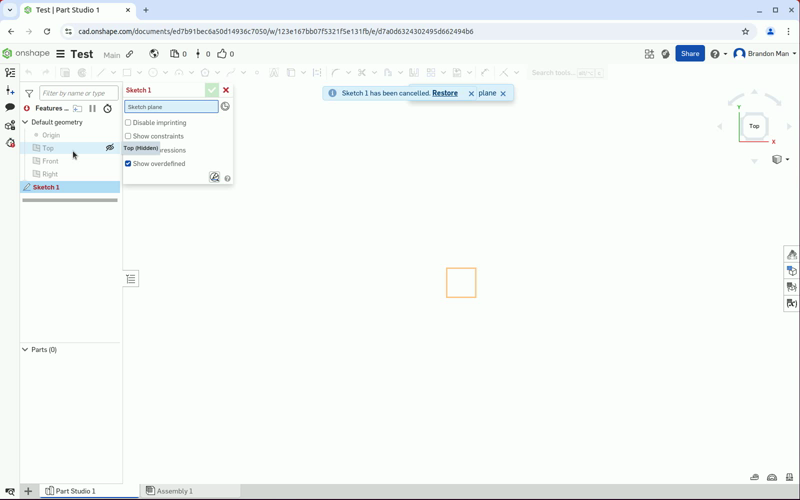
click(73, 150)
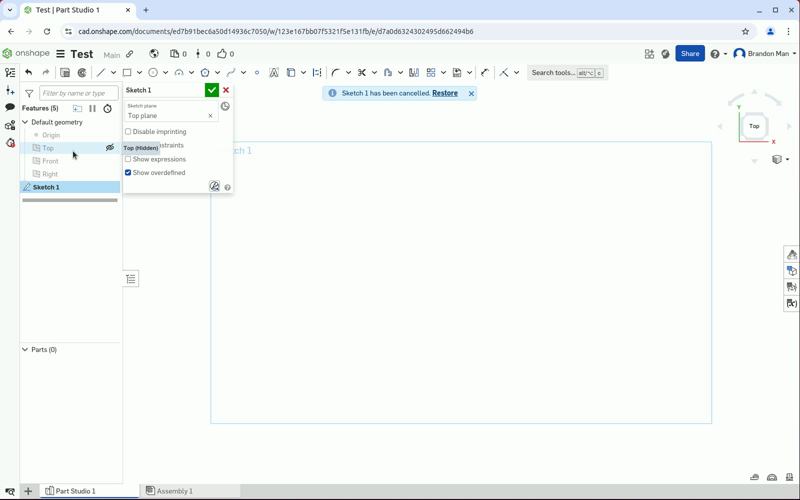
mouse_move(73, 352)
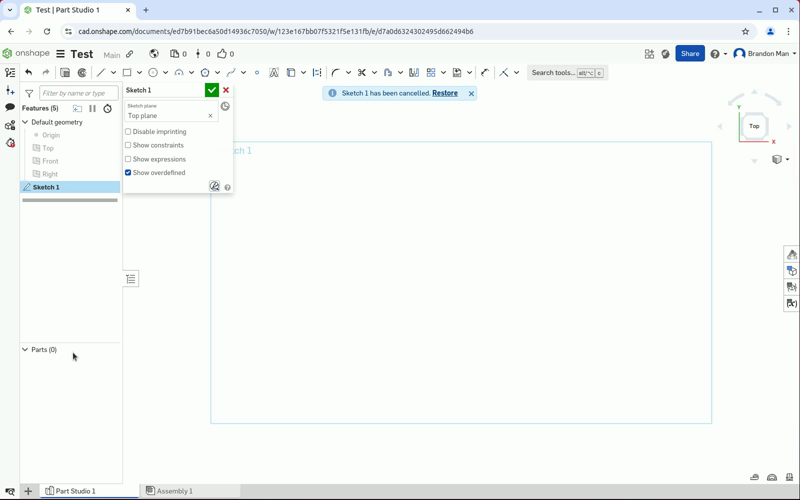
key(y)
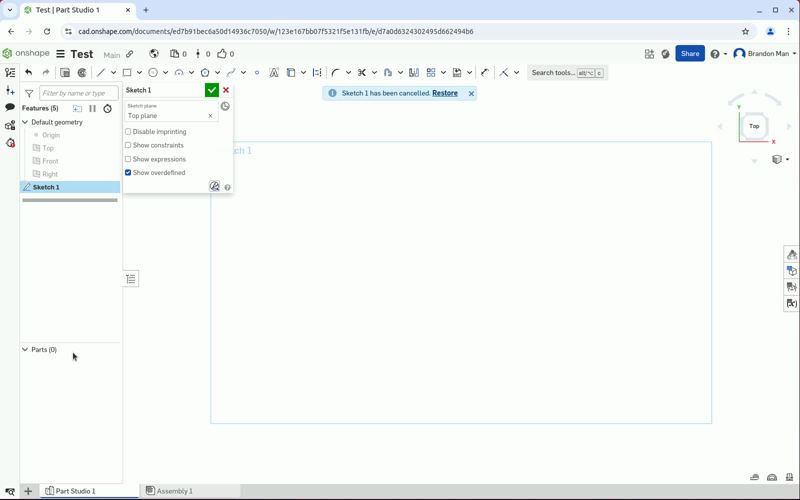
key(l)
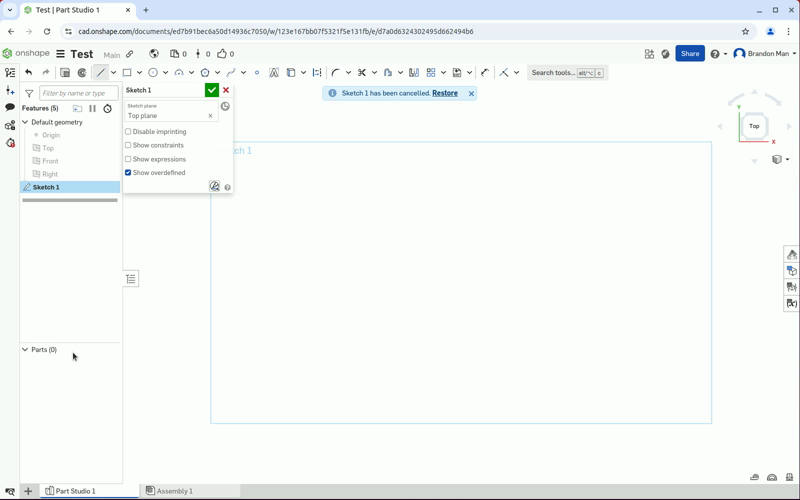
key_down(shift)
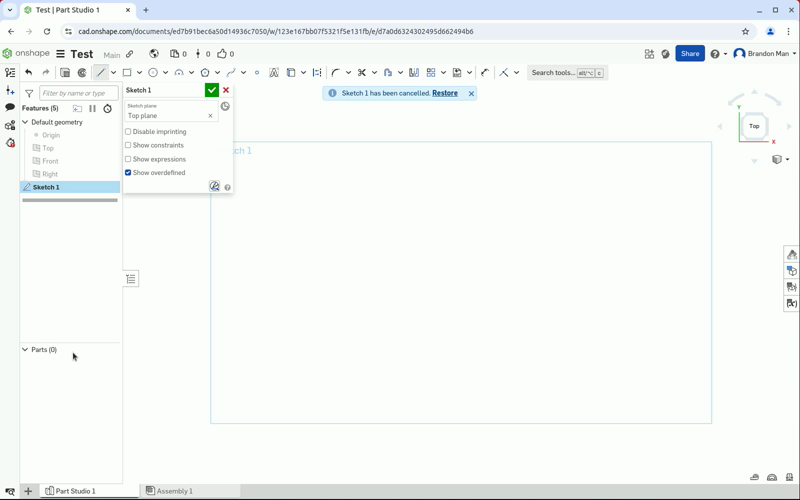
mouse_move(460, 282)
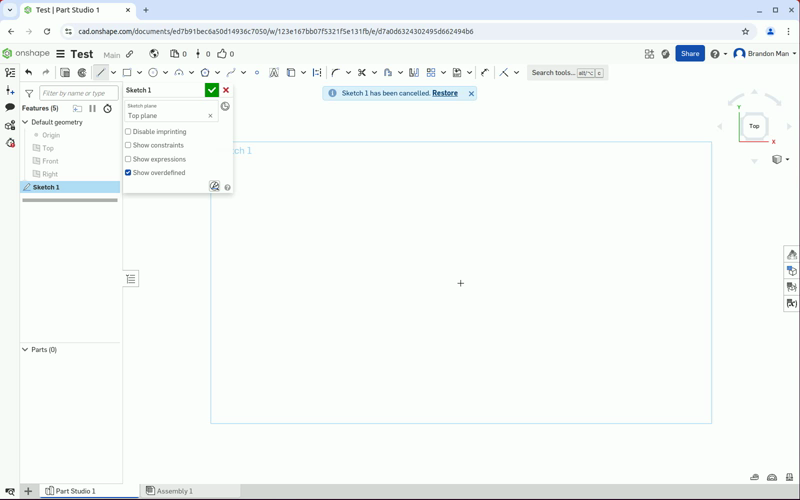
click(460, 282)
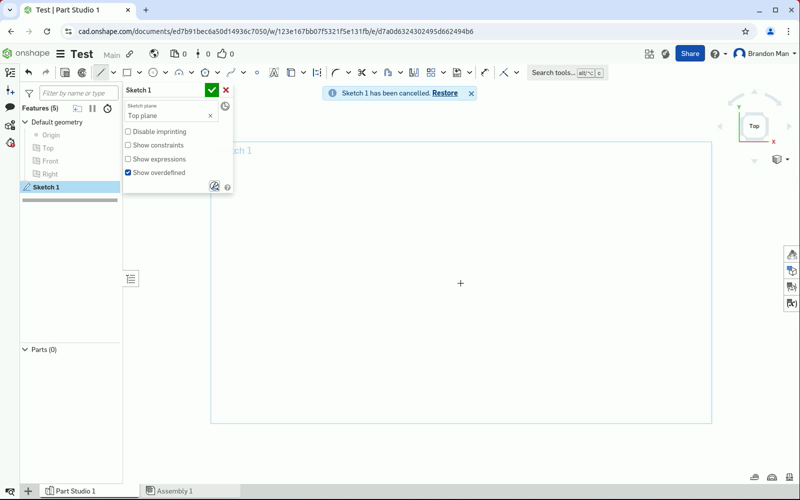
key_up(shift)
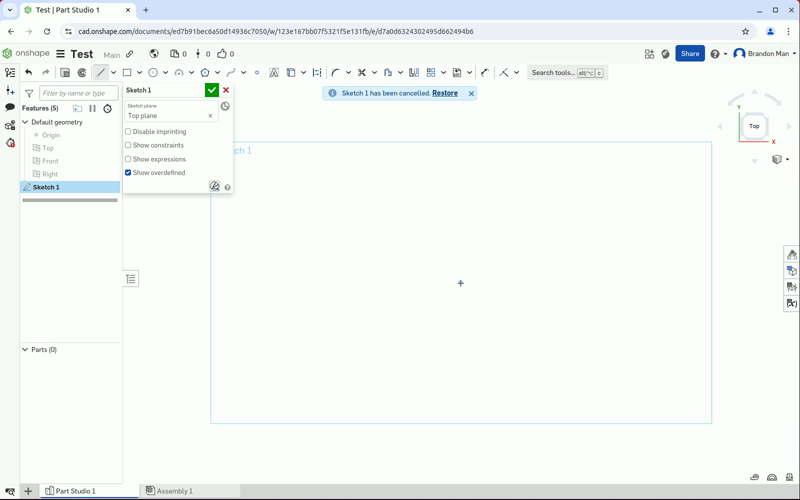
key_down(shift)
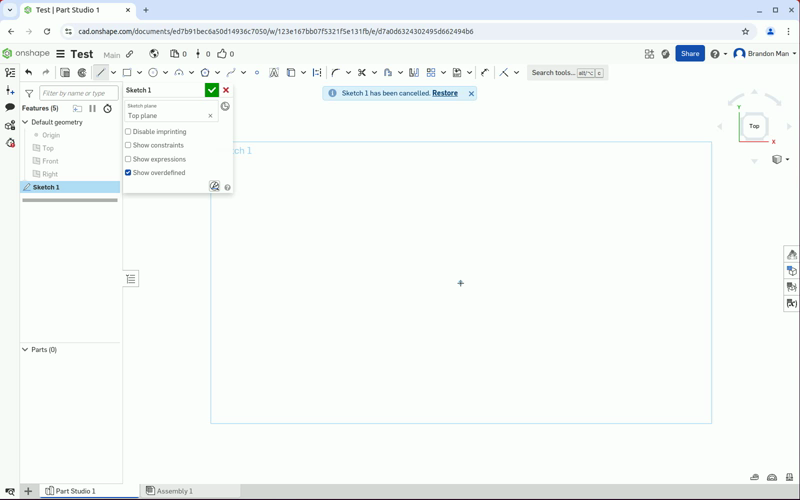
mouse_move(490, 282)
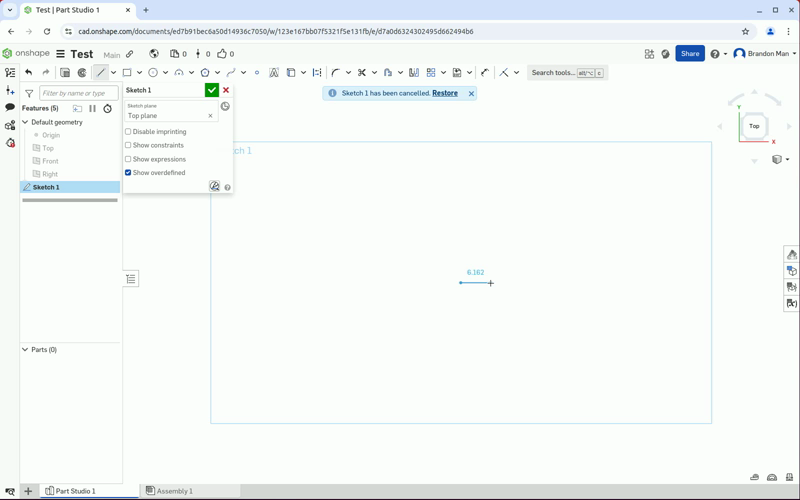
mouse_move(501, 282)
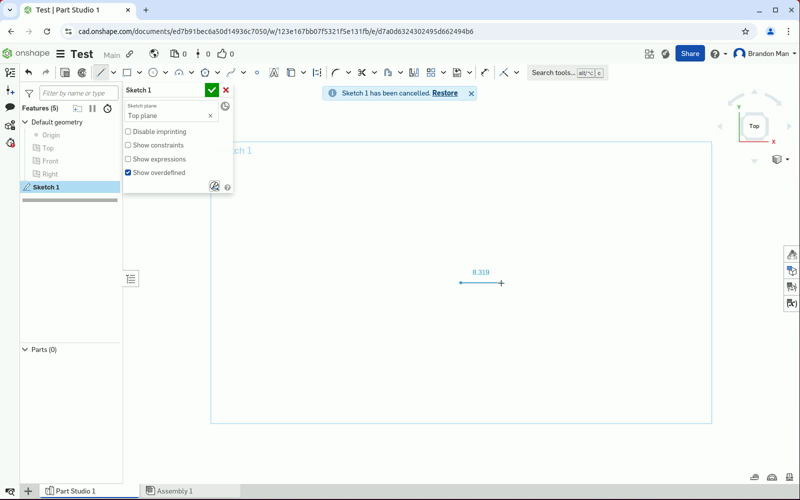
click(501, 282)
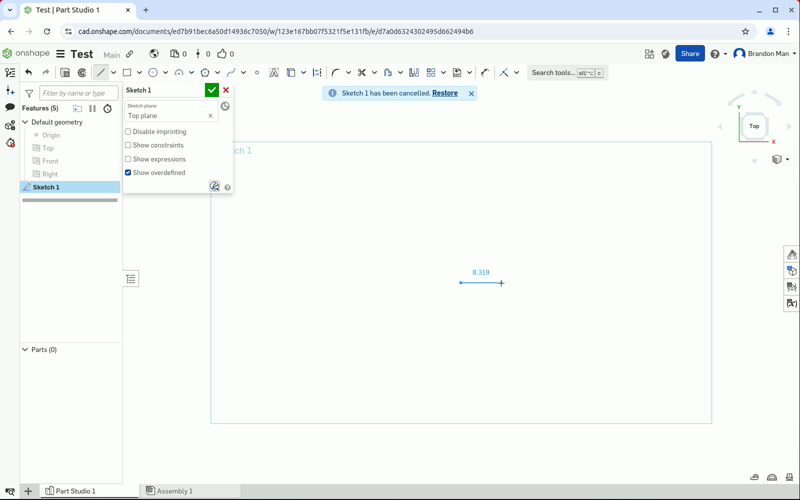
key_up(shift)
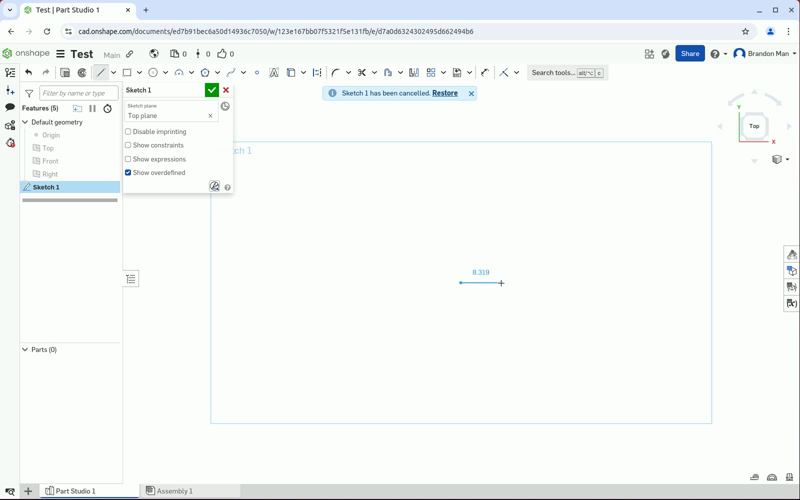
key_down(shift)
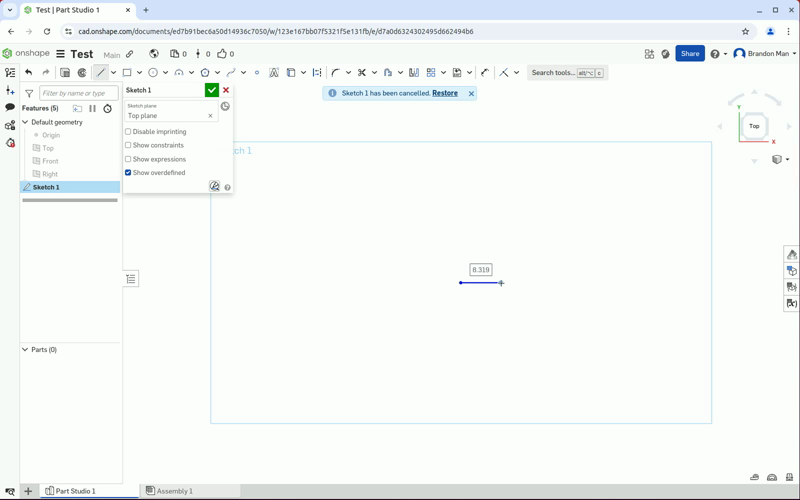
mouse_move(531, 282)
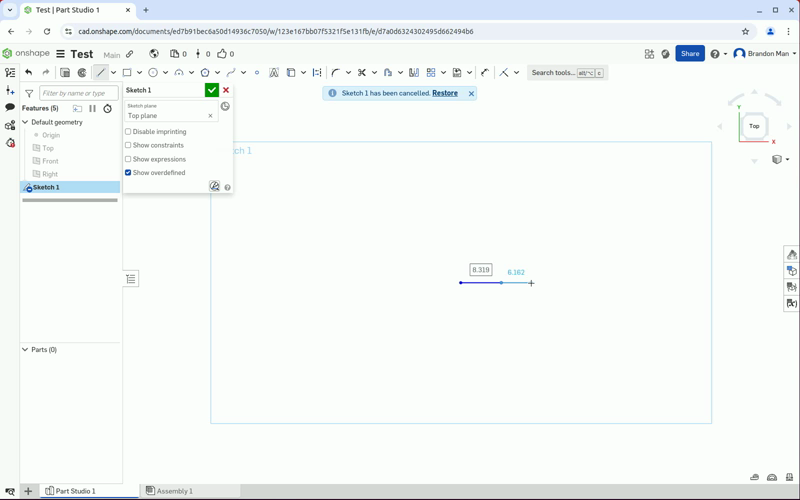
mouse_move(501, 262)
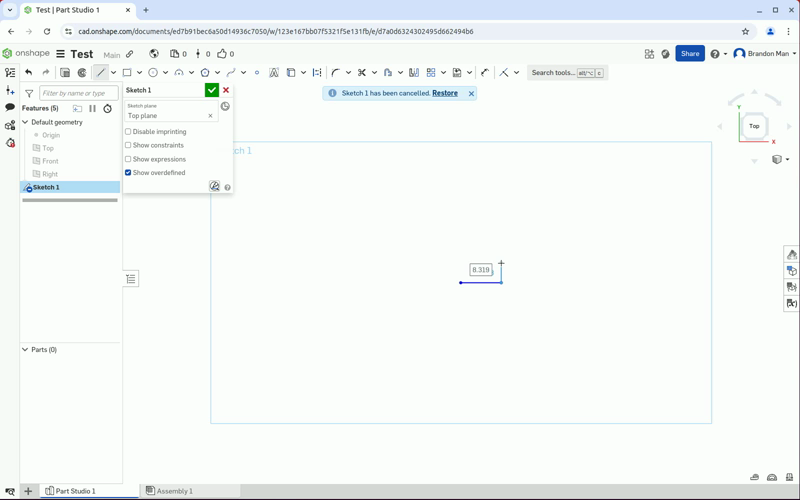
click(501, 262)
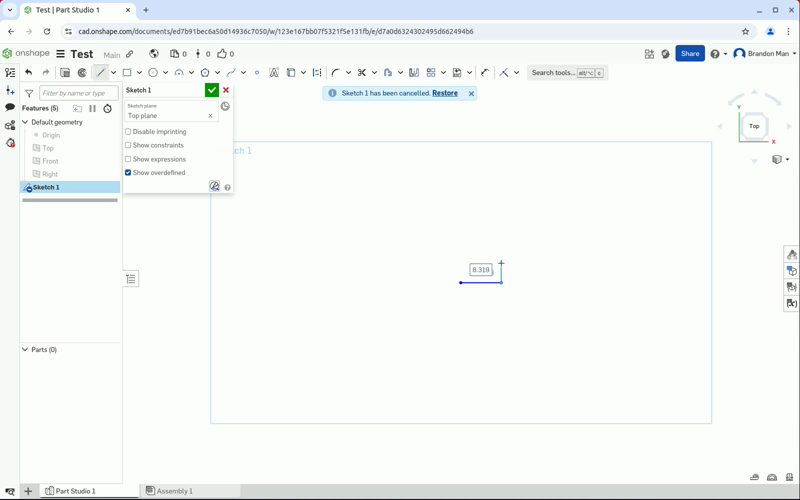
key_up(shift)
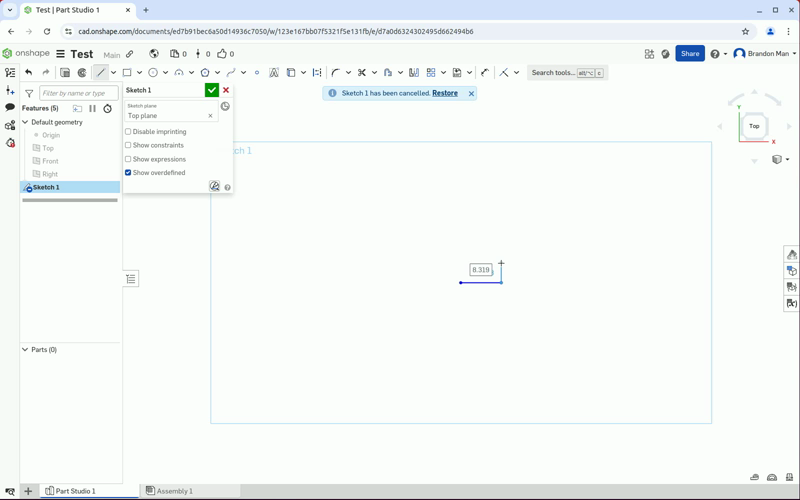
key_down(shift)
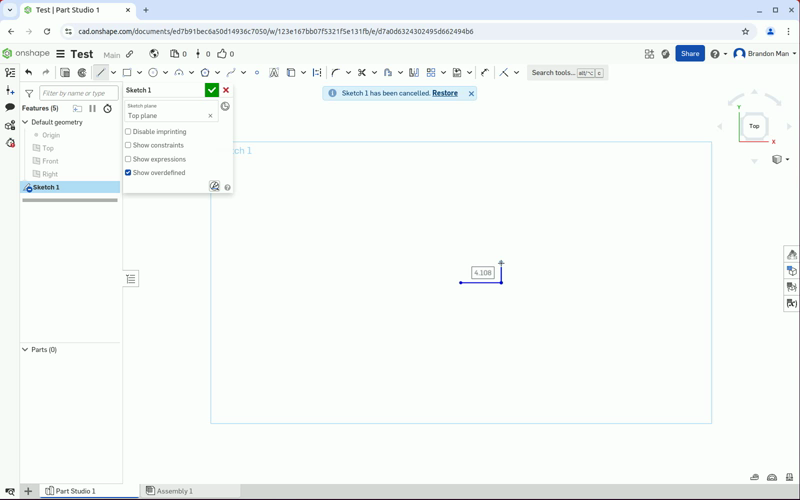
mouse_move(531, 262)
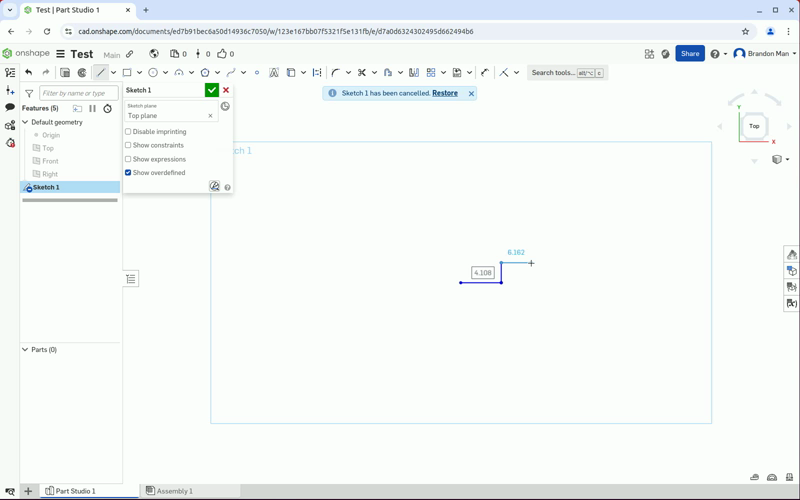
mouse_move(460, 262)
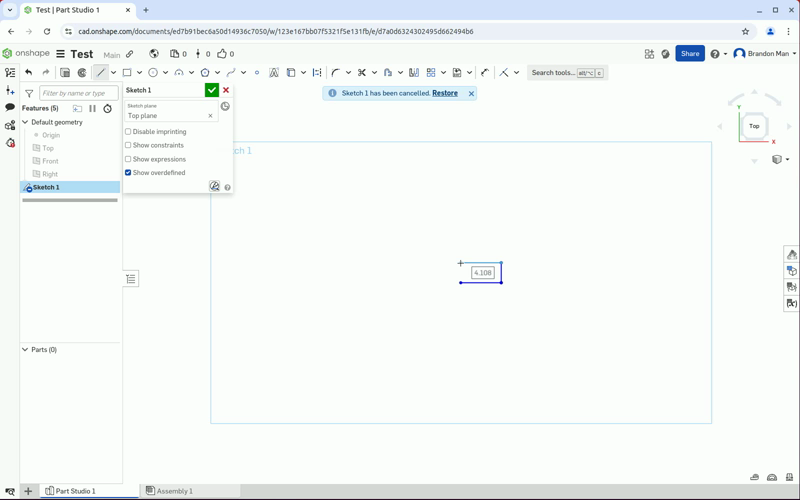
click(460, 262)
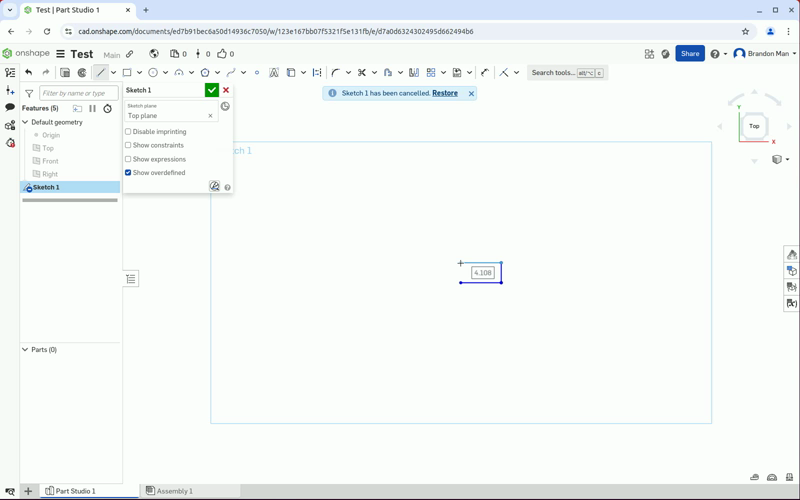
key_up(shift)
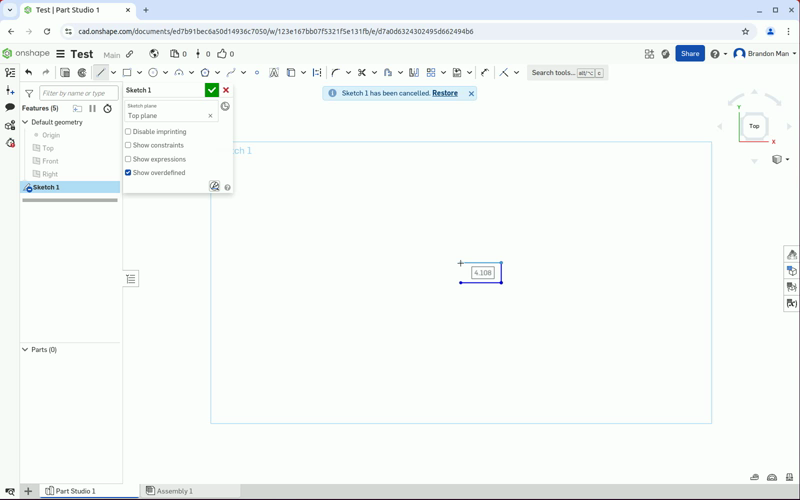
mouse_move(490, 262)
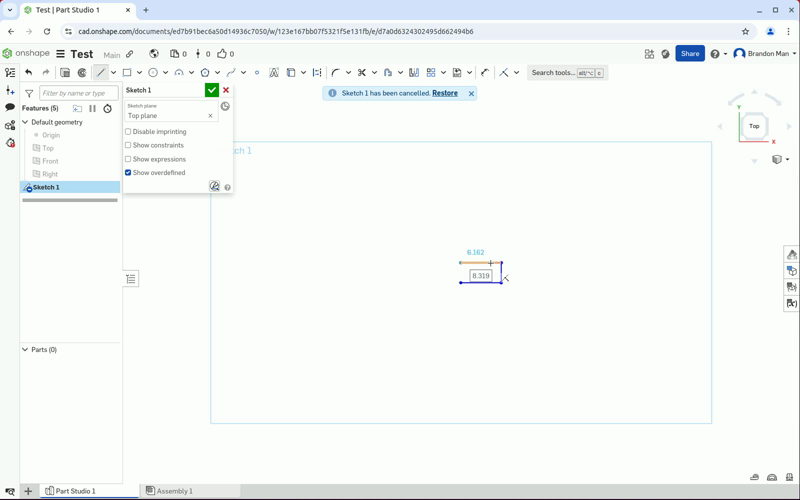
key_down(shift)
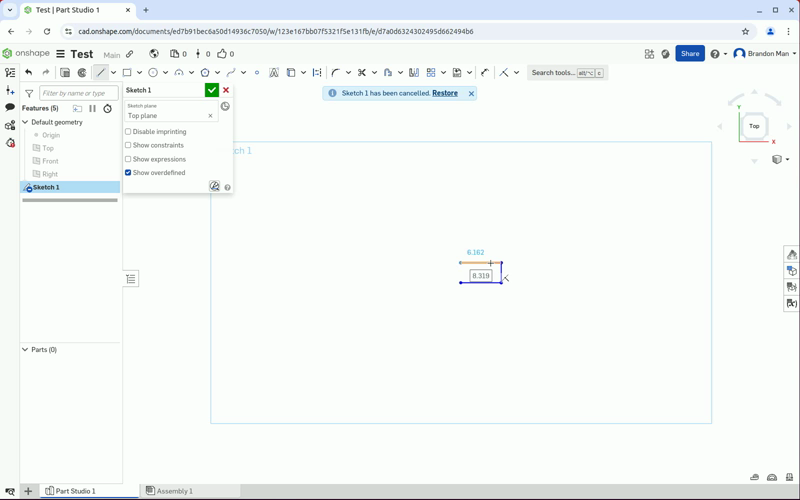
mouse_move(460, 282)
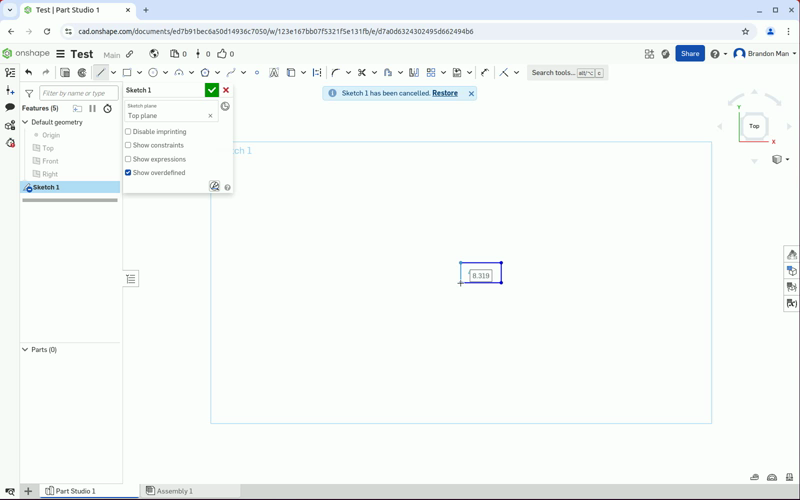
key_up(shift)
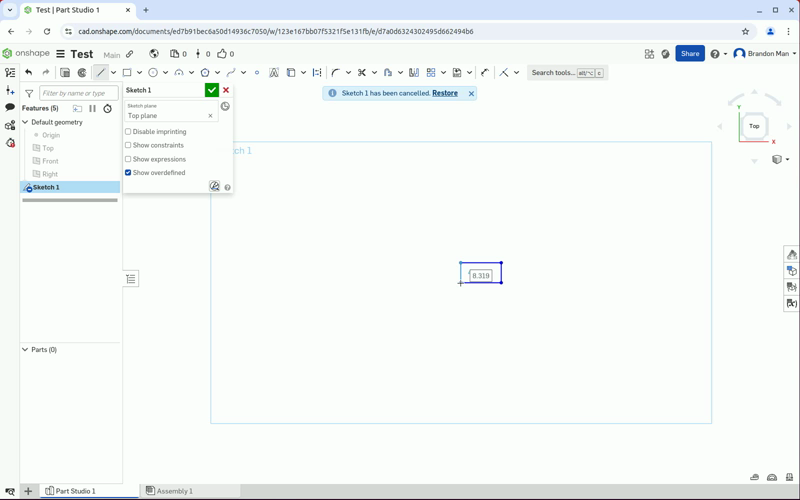
click(460, 282)
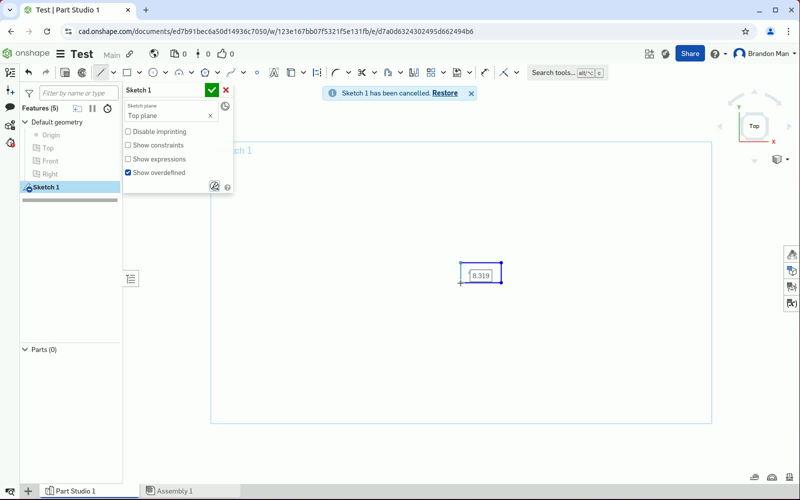
key(esc)
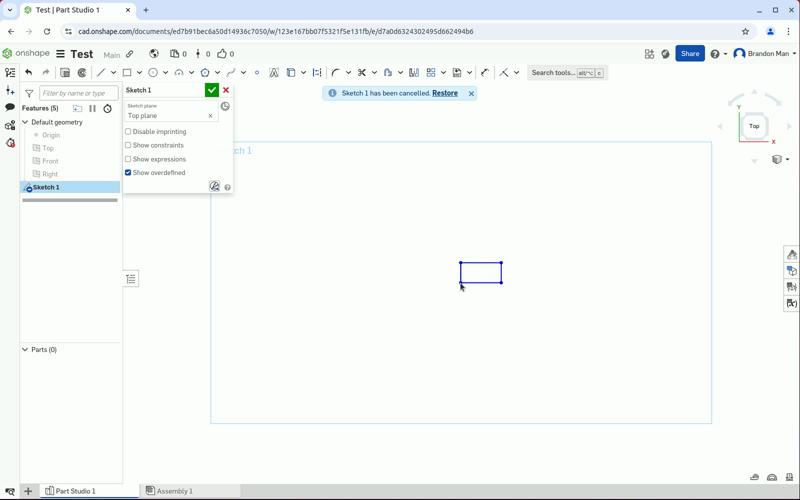
mouse_move(486, 264)
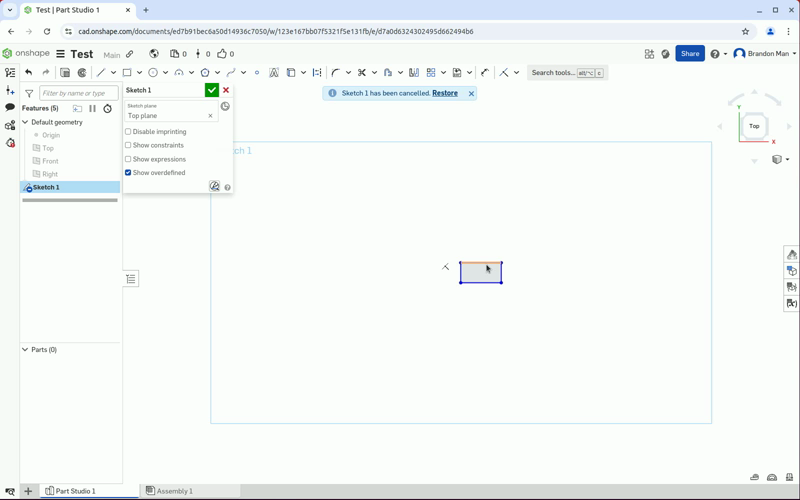
scroll(6)
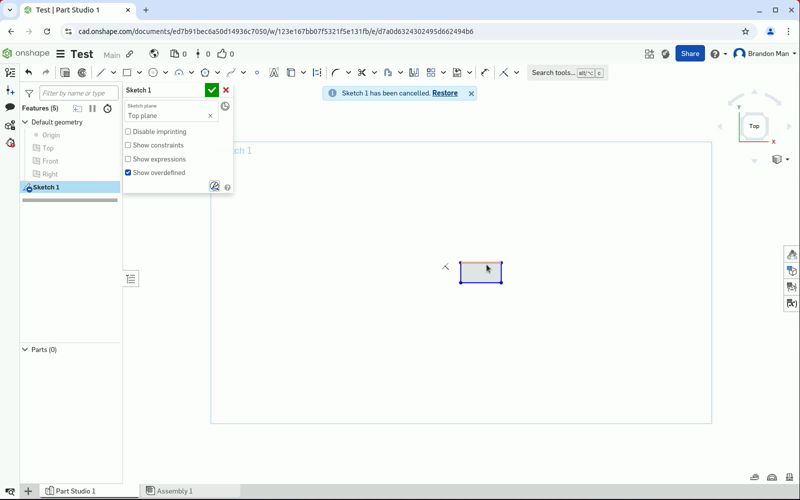
scroll(6)
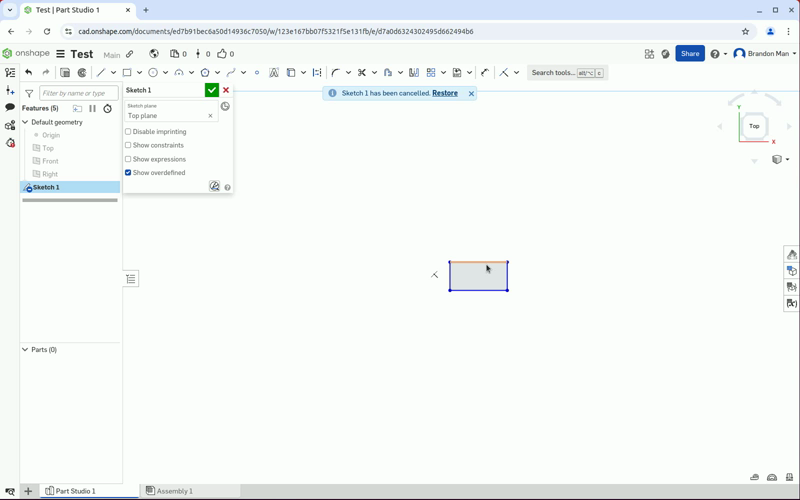
scroll(6)
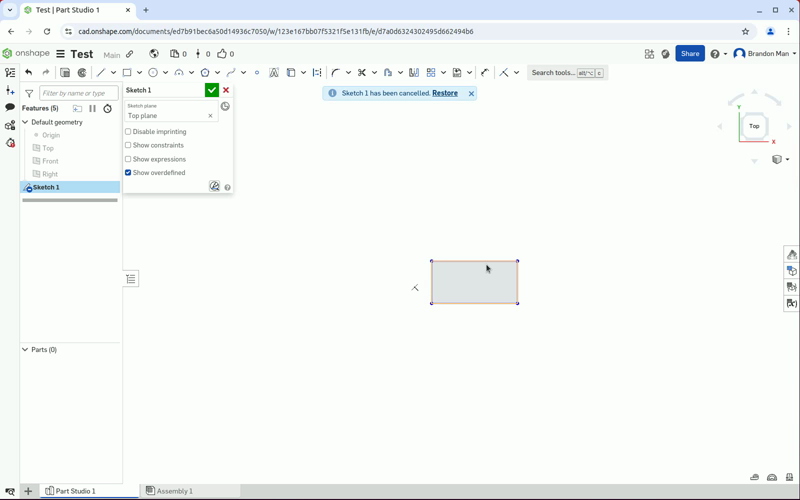
scroll(6)
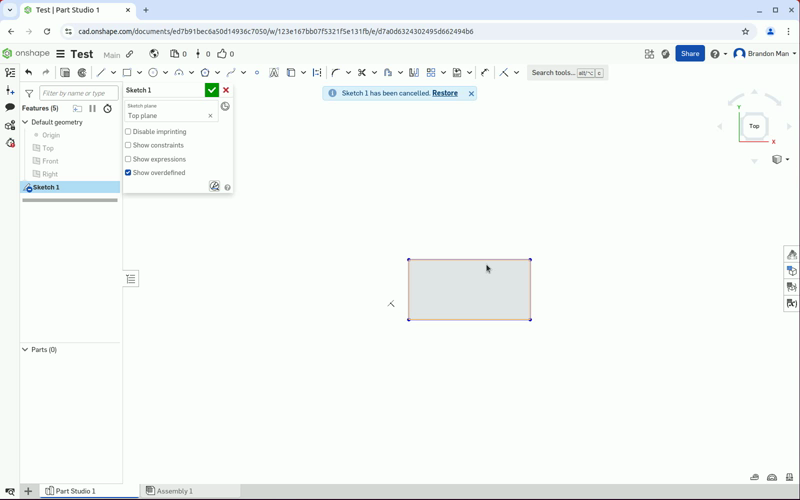
scroll(6)
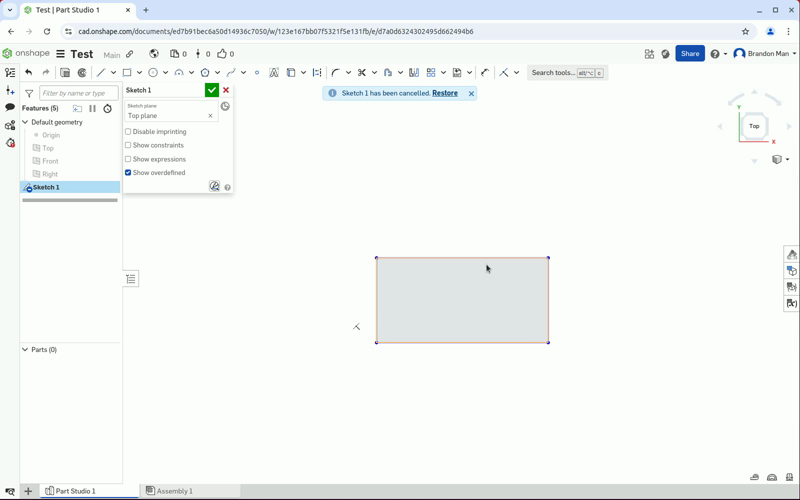
scroll(6)
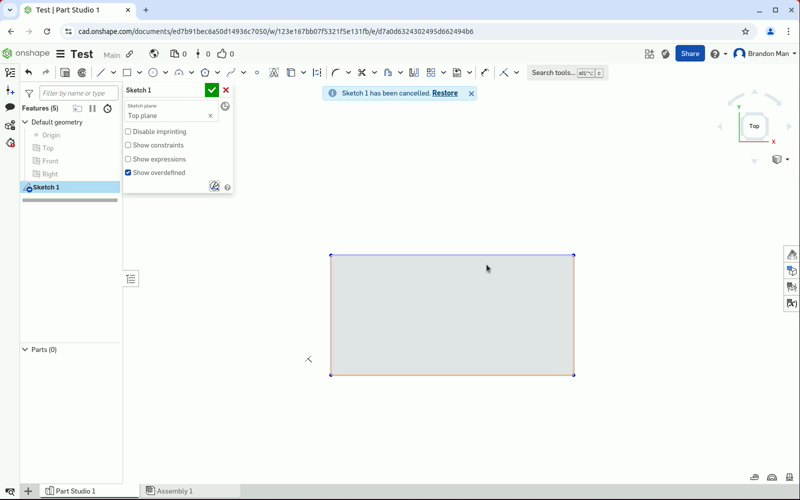
scroll(6)
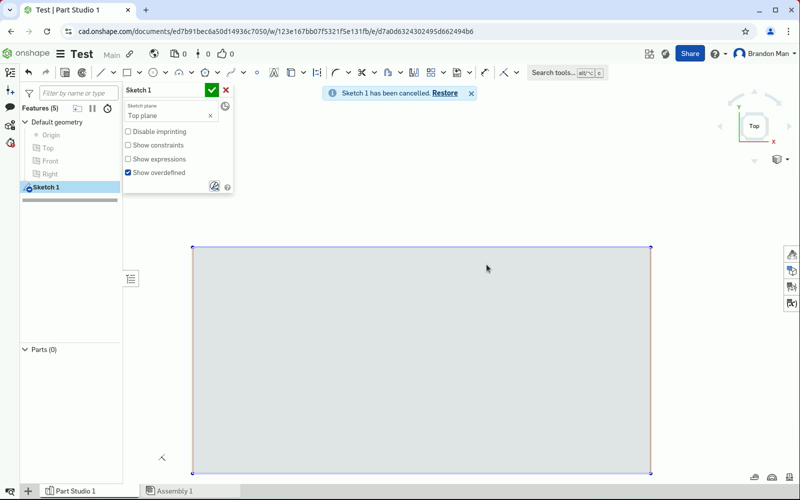
click(486, 264)
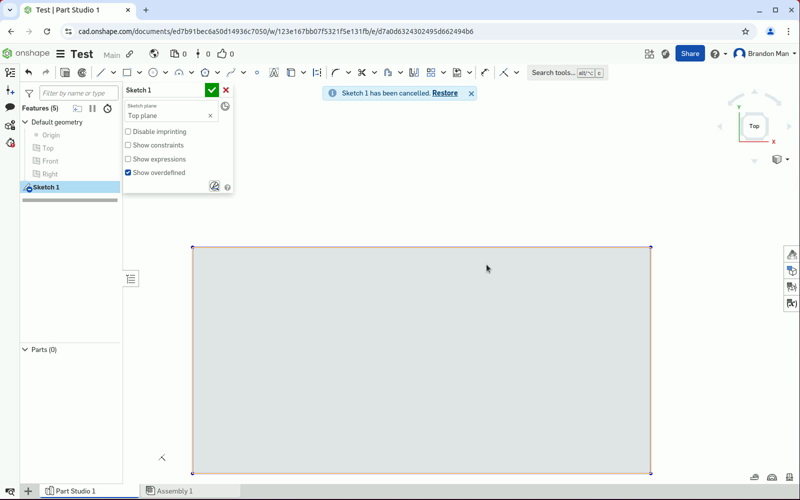
scroll(-6)
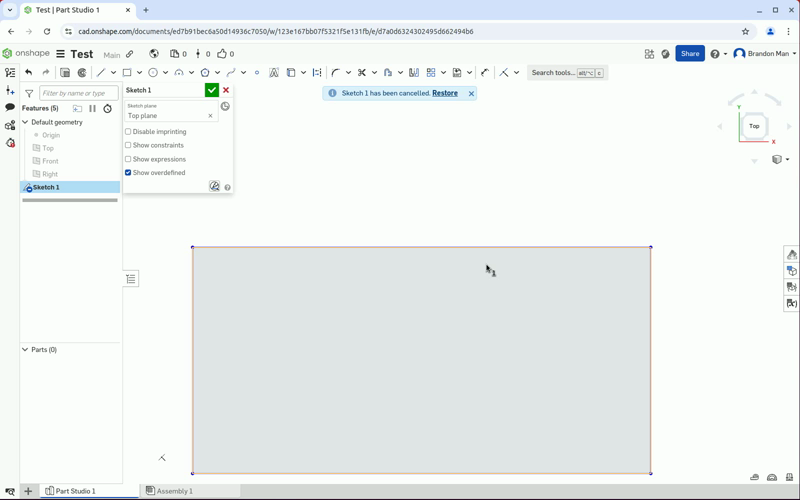
scroll(-6)
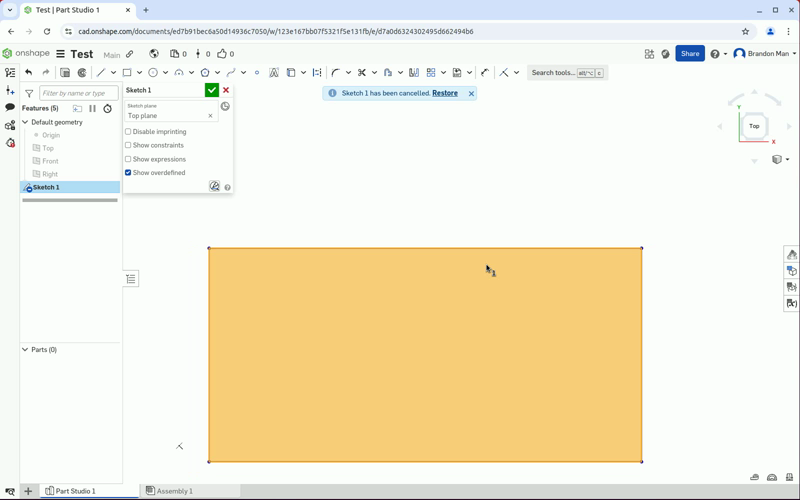
scroll(-6)
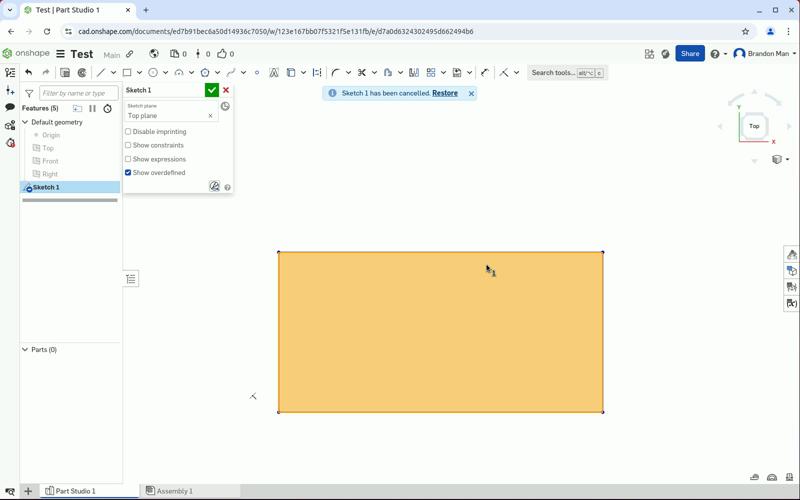
scroll(-6)
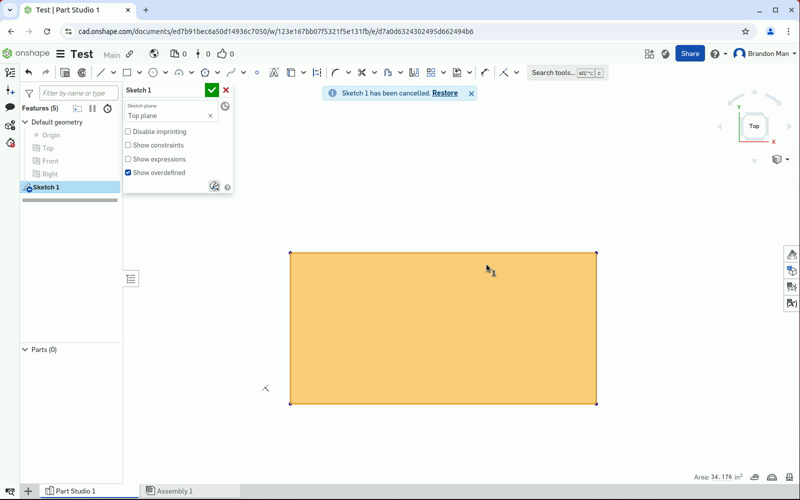
scroll(-6)
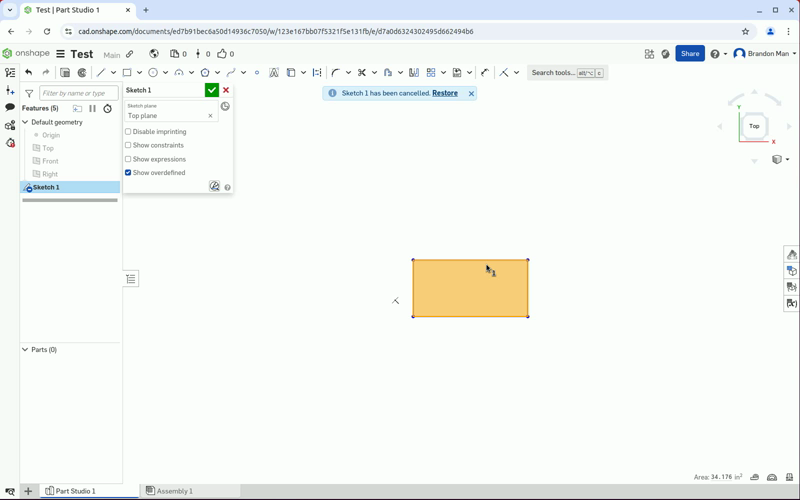
scroll(-6)
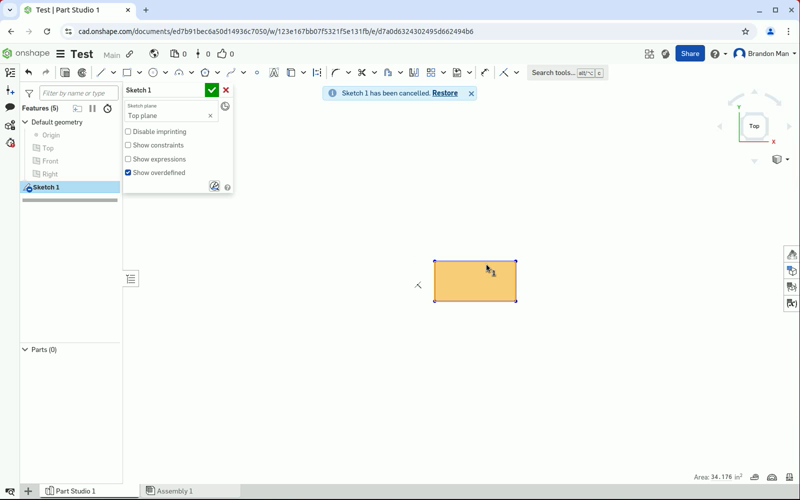
scroll(-6)
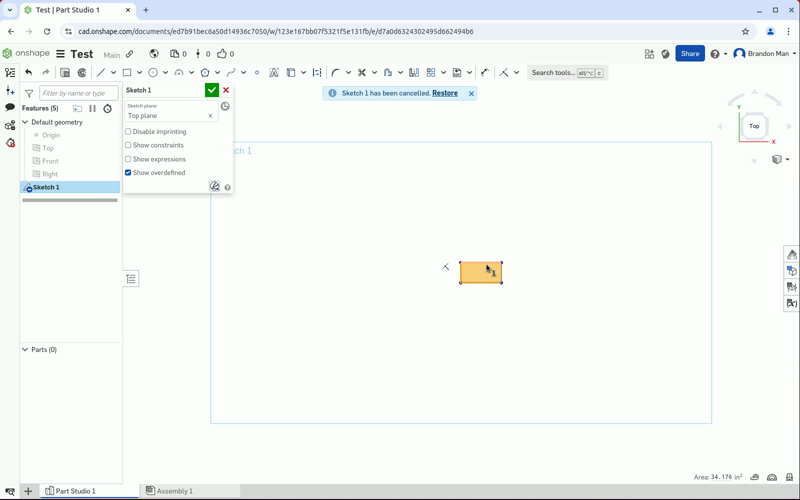
mouse_move(73, 352)
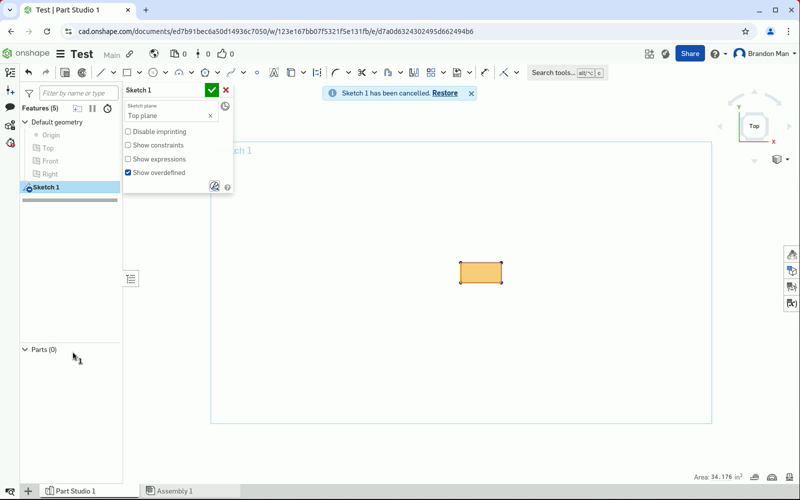
key(shift+y)
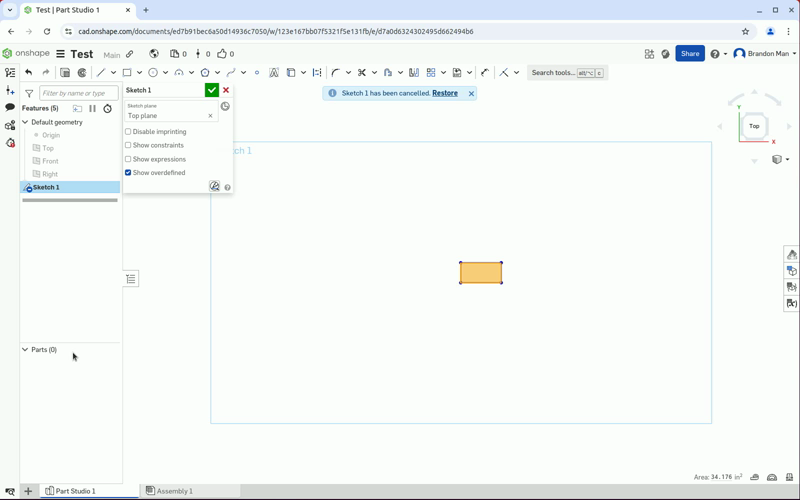
key(shift+e)
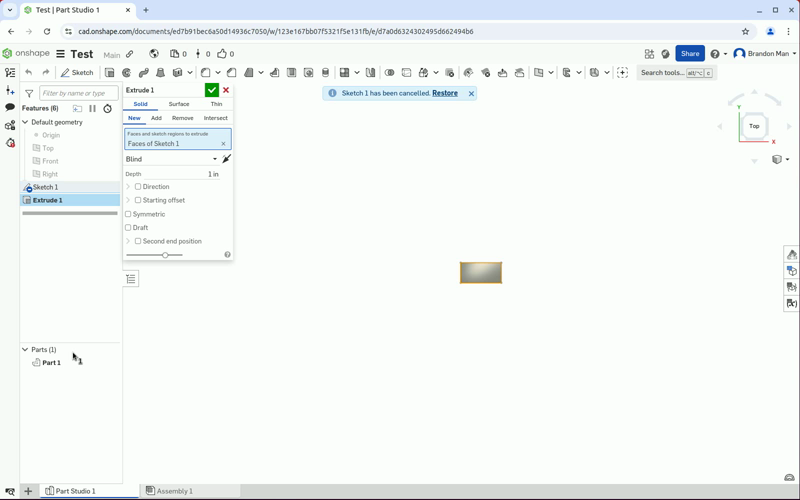
mouse_move(143, 106)
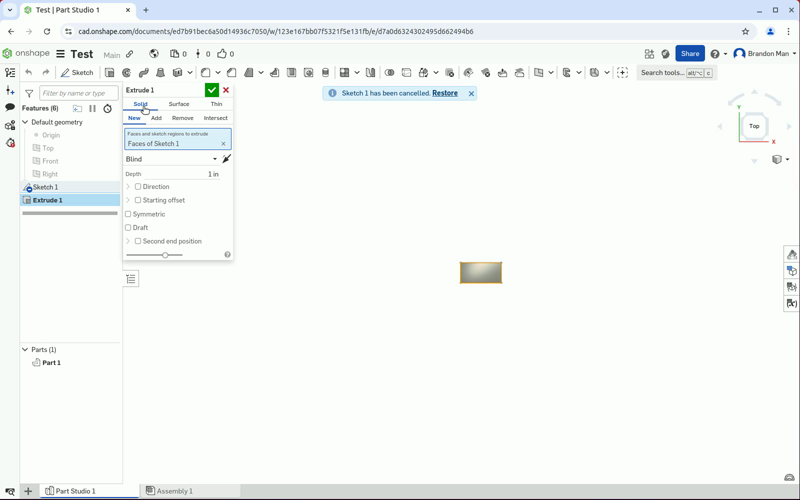
click(143, 106)
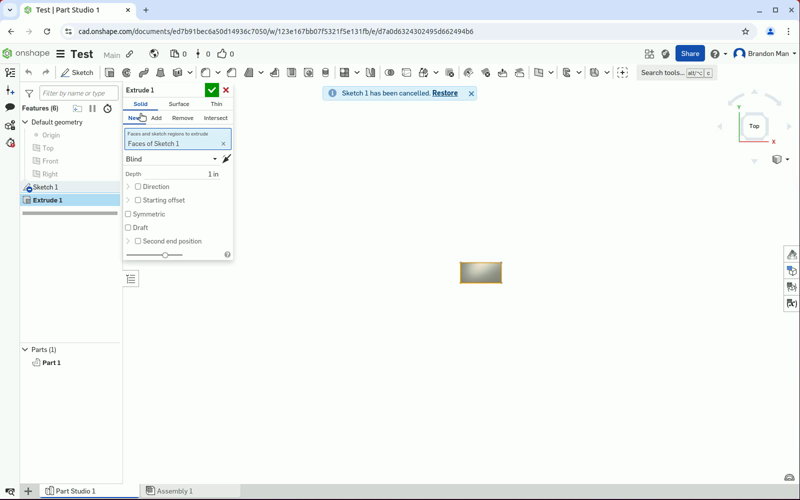
mouse_move(137, 120)
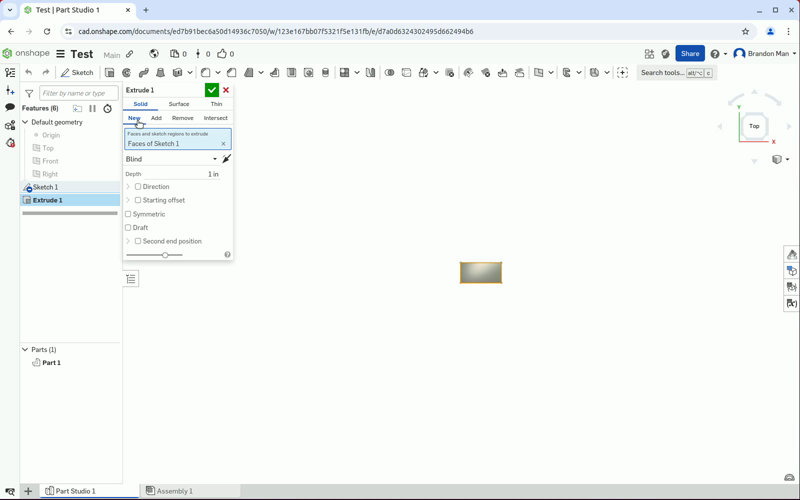
click(137, 120)
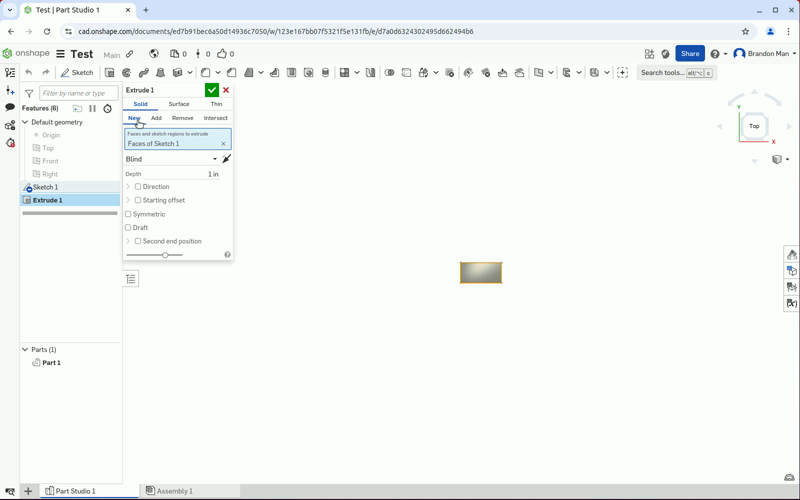
key(tab, 4)
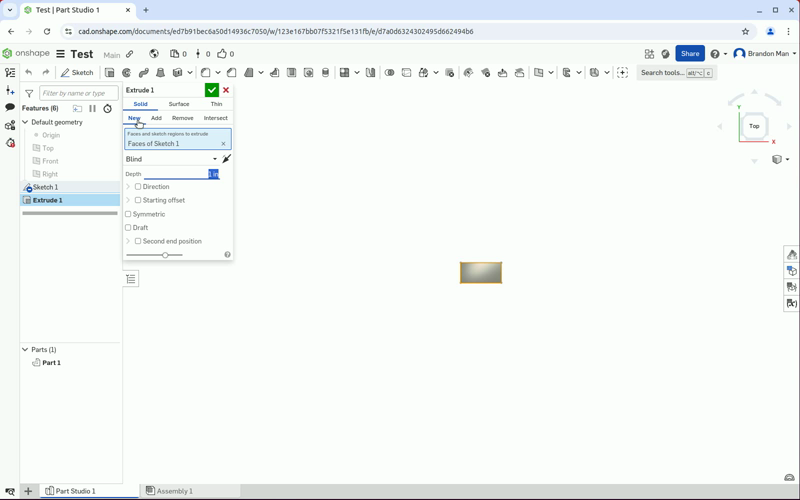
text(23.108)
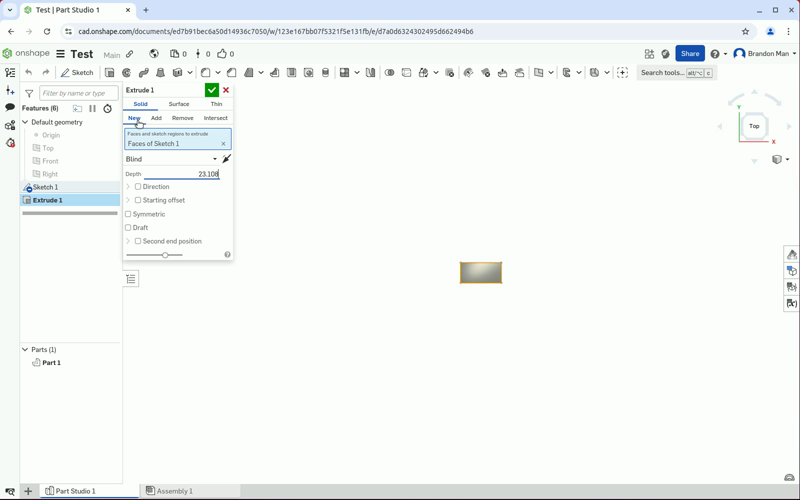
key(enter)
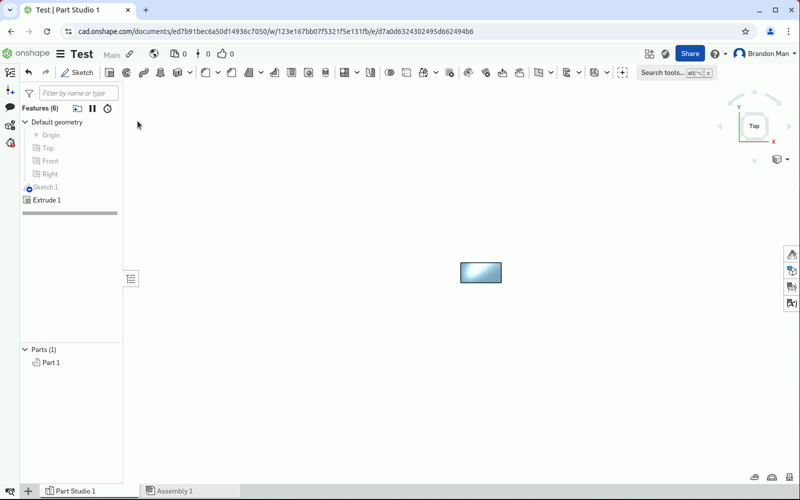
key(shift+h)
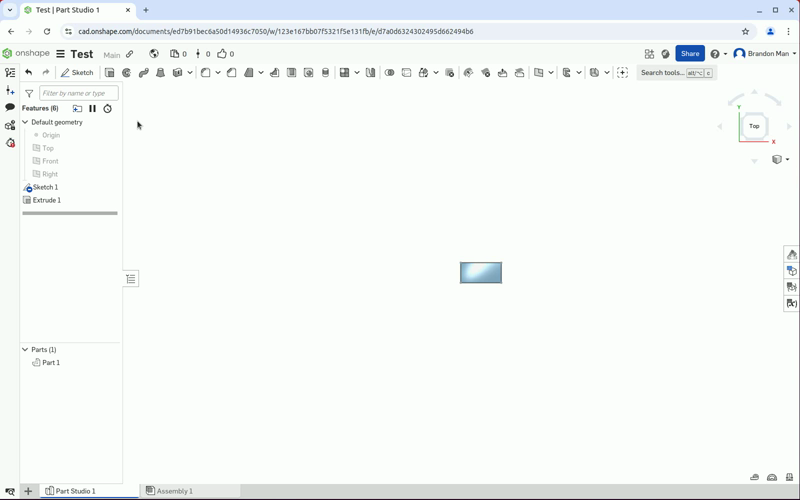
key(shift+h)
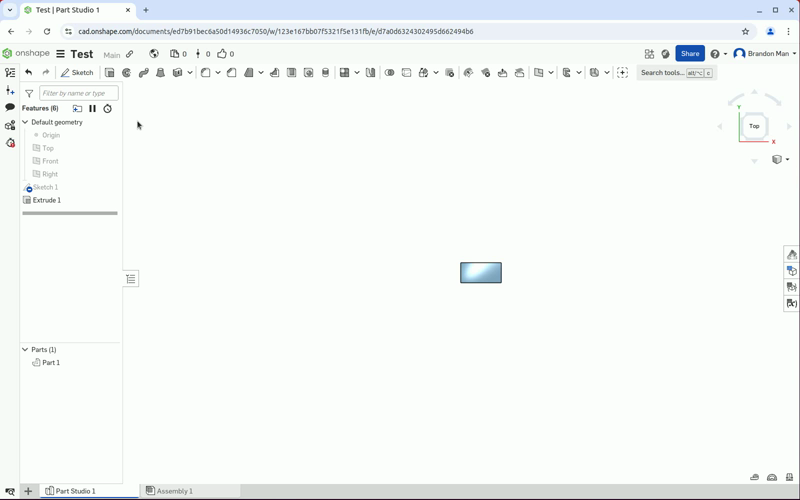
mouse_move(73, 189)
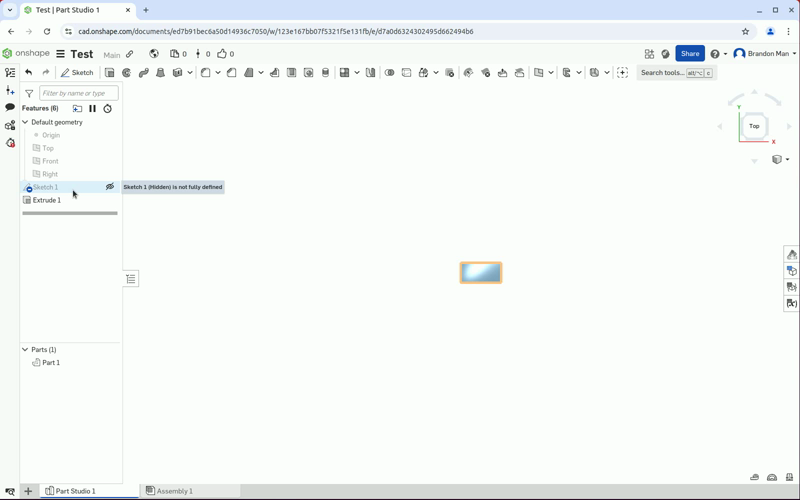
click(73, 189)
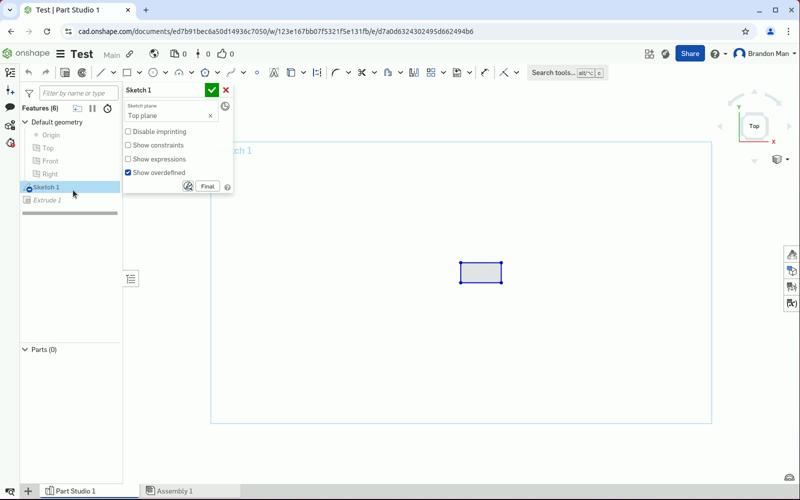
mouse_move(229, 92)
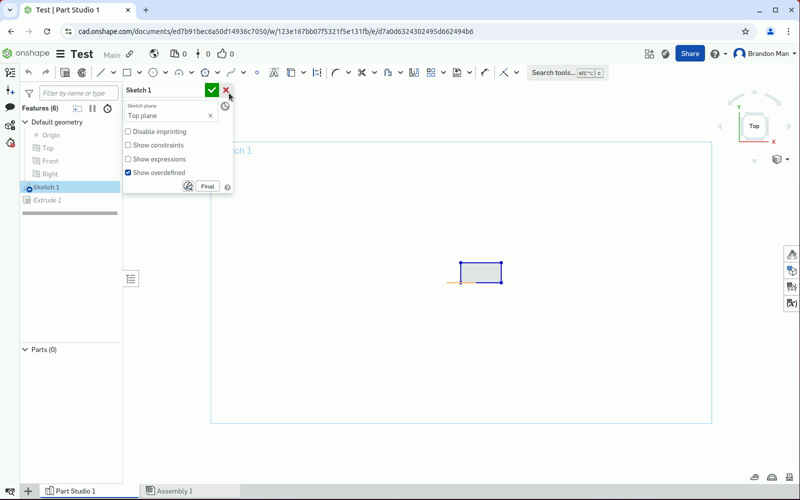
click(229, 92)
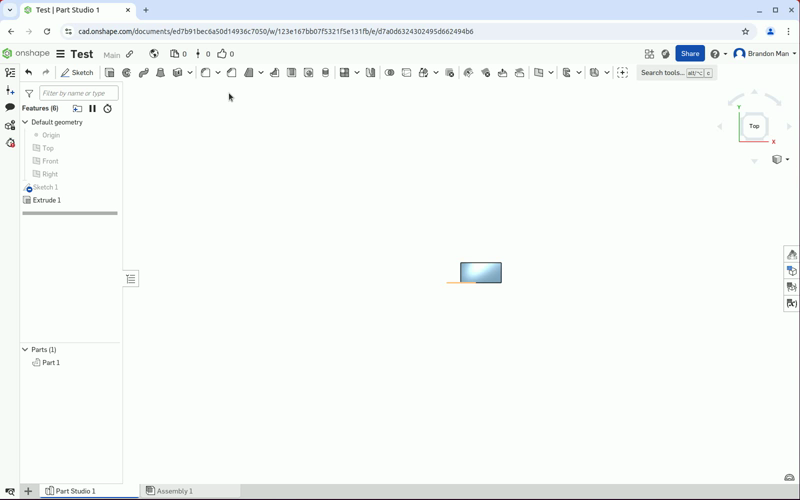
mouse_move(73, 352)
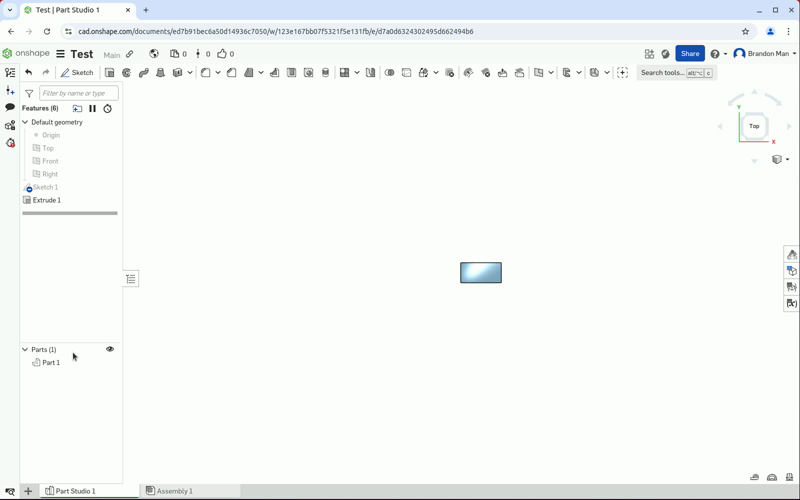
key(y)
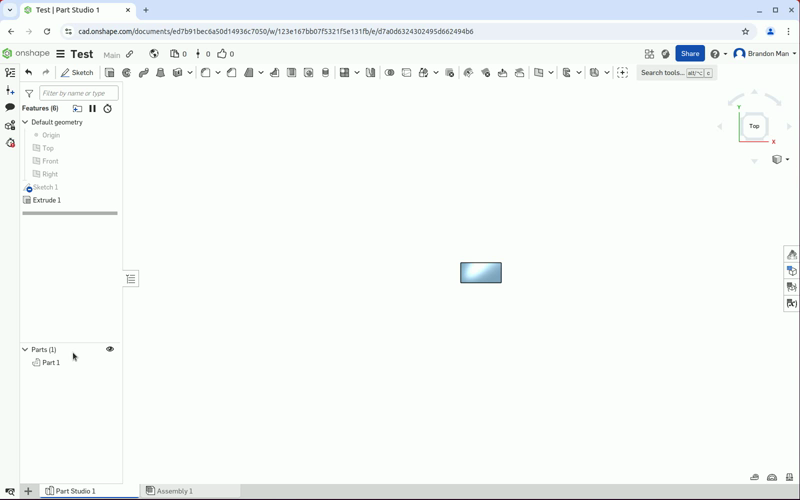
key(shift+p)
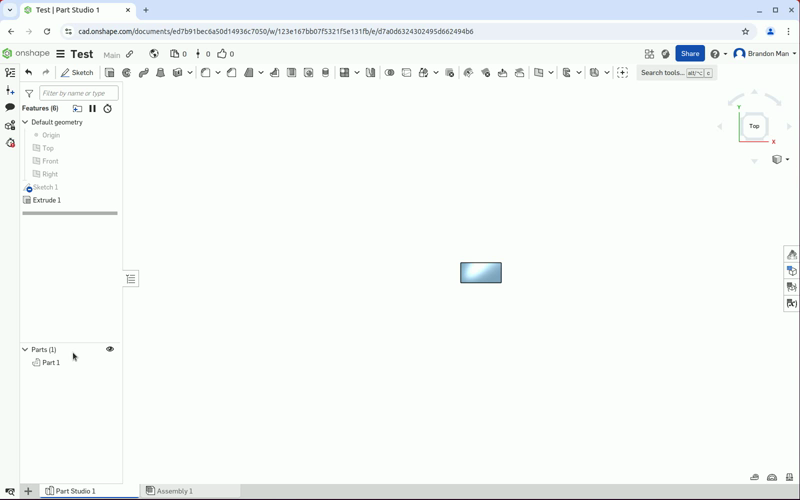
key(space)
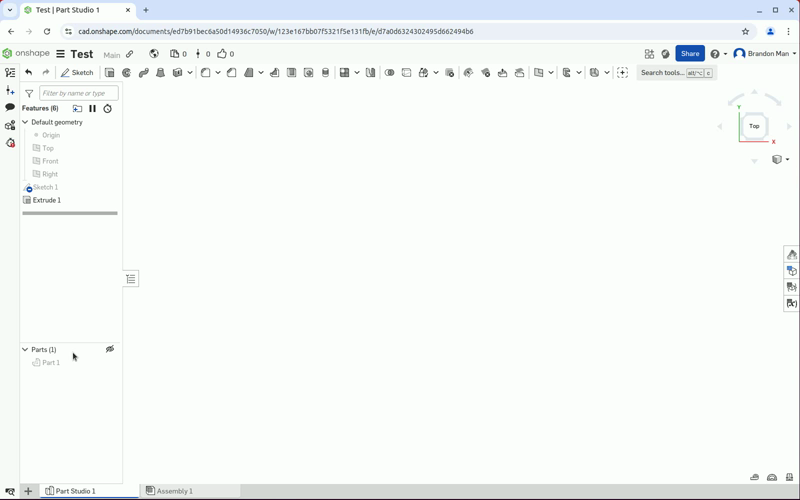
key_down(shift)
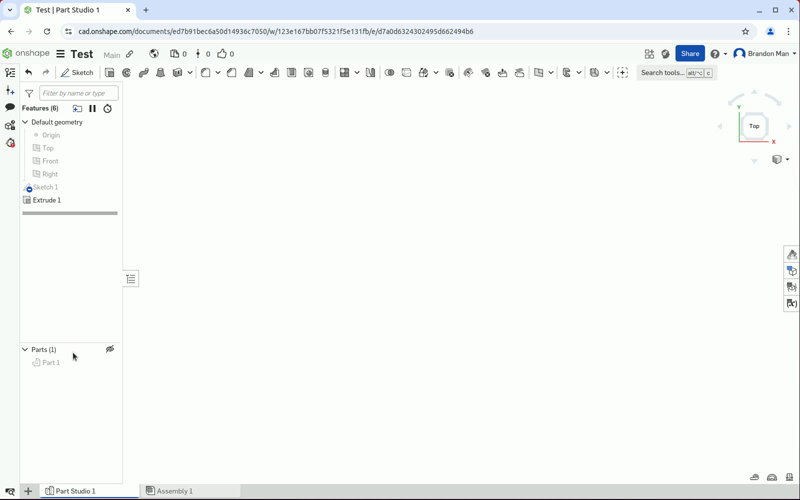
key(up)
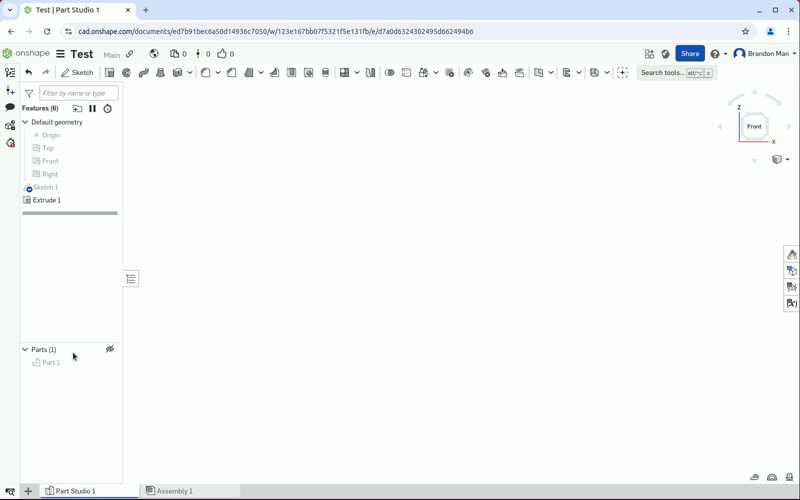
key_up(shift)
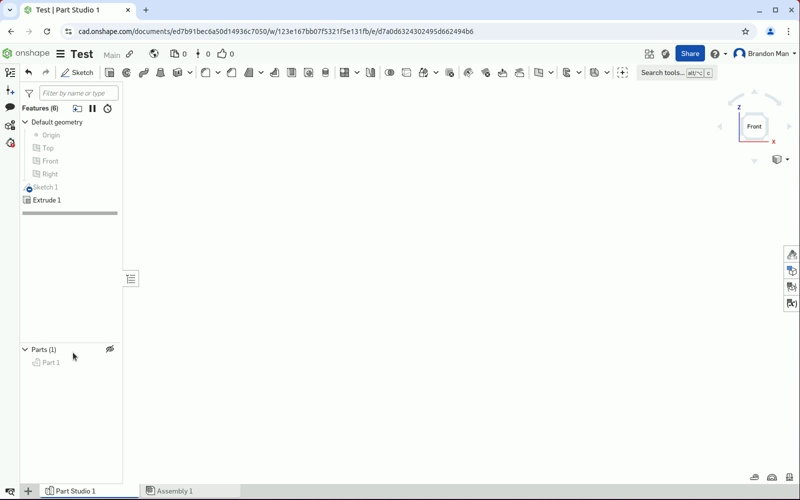
mouse_move(73, 352)
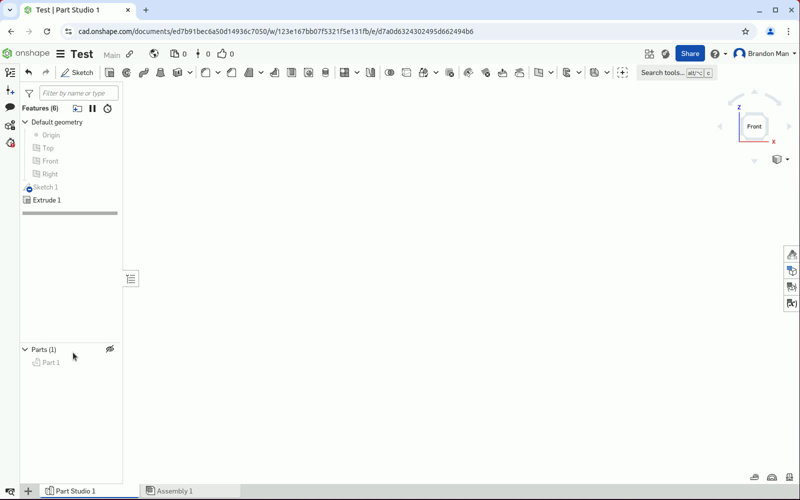
key(shift+y)
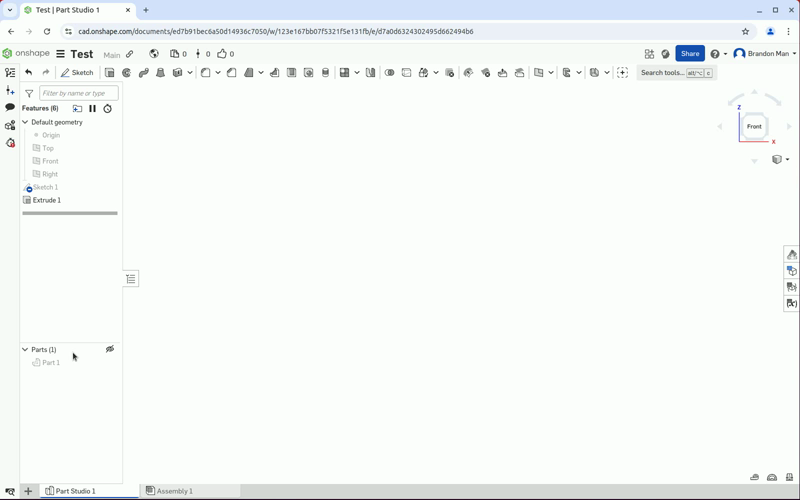
key(shift+s)
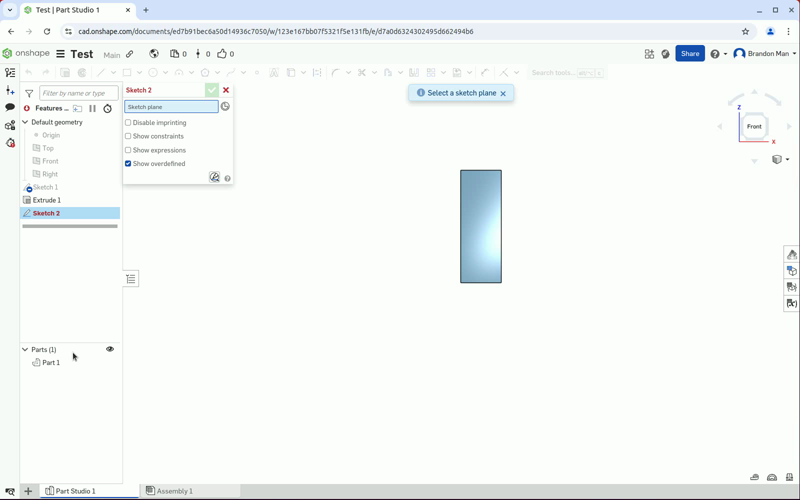
mouse_move(73, 163)
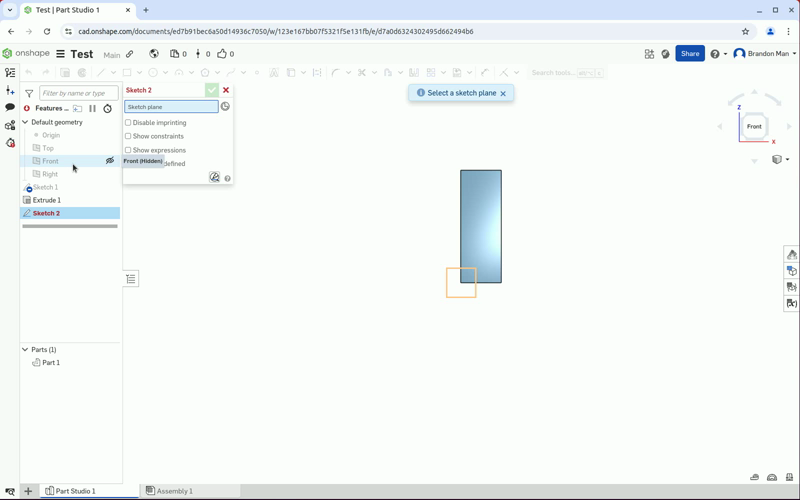
click(73, 163)
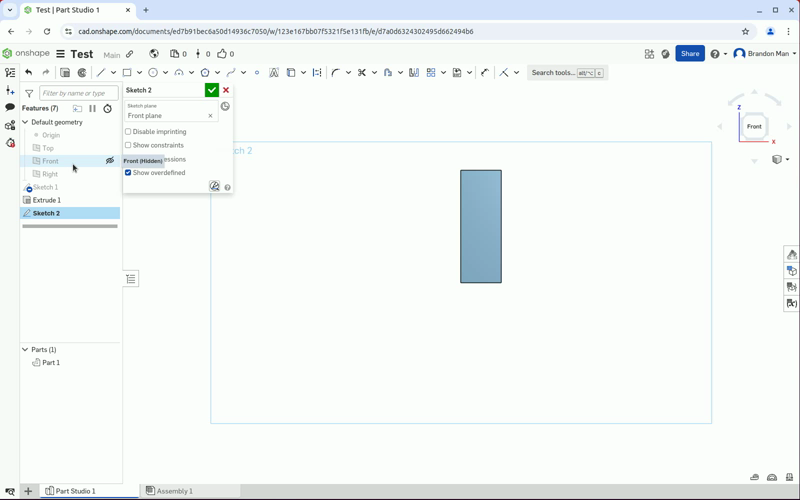
mouse_move(73, 352)
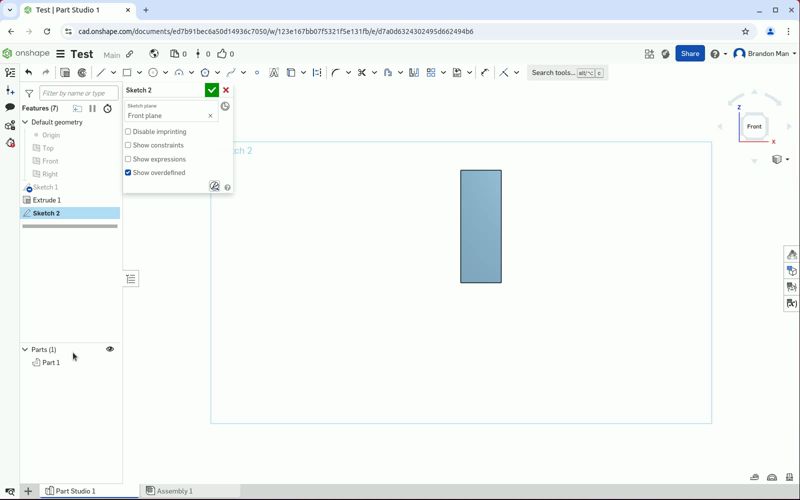
key(y)
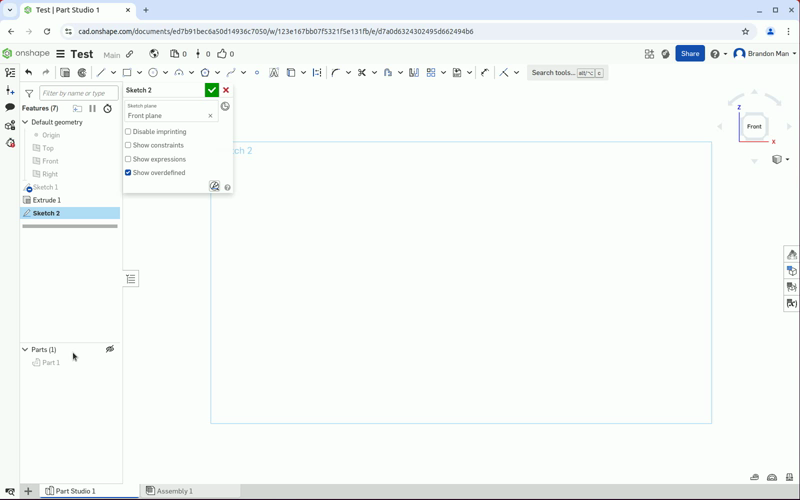
key(l)
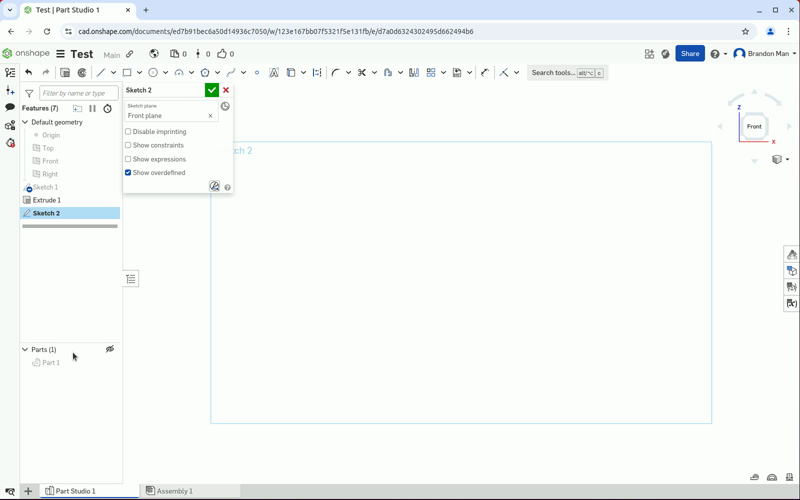
key_down(shift)
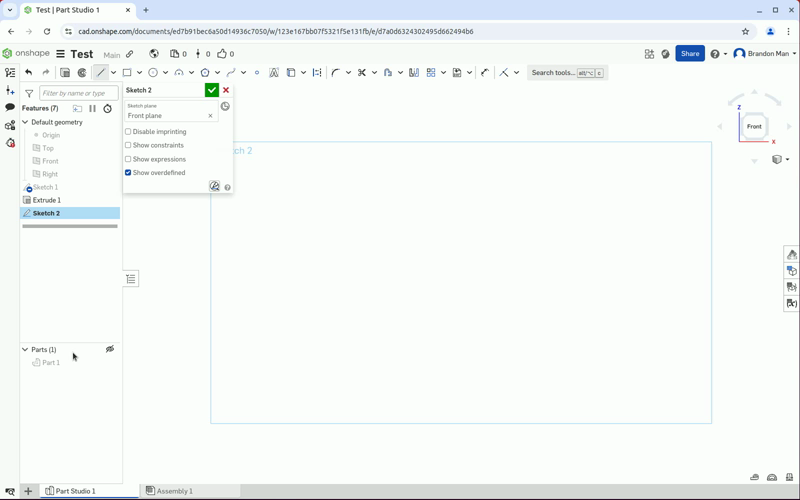
mouse_move(461, 281)
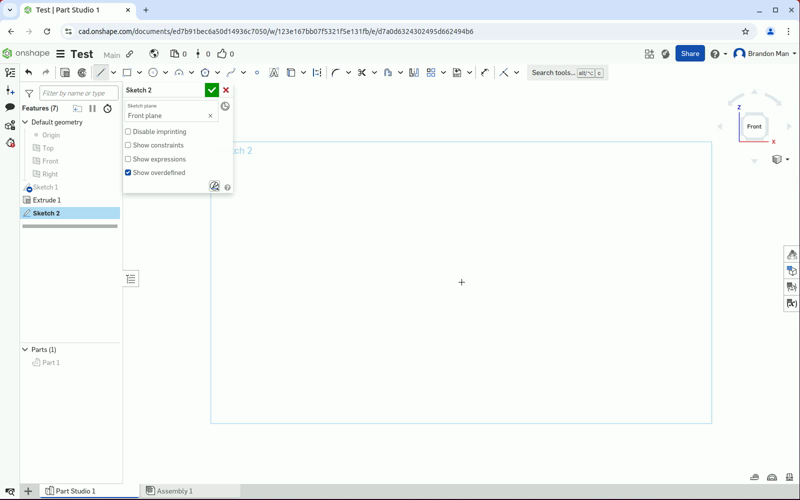
click(461, 281)
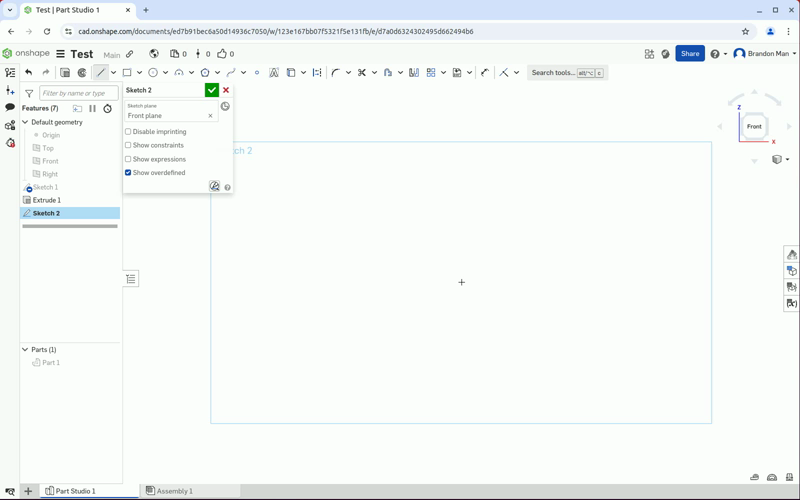
key_up(shift)
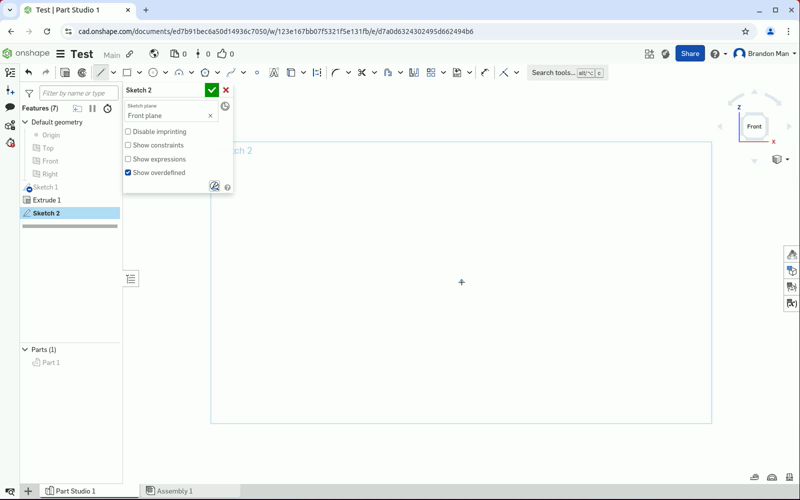
key_down(shift)
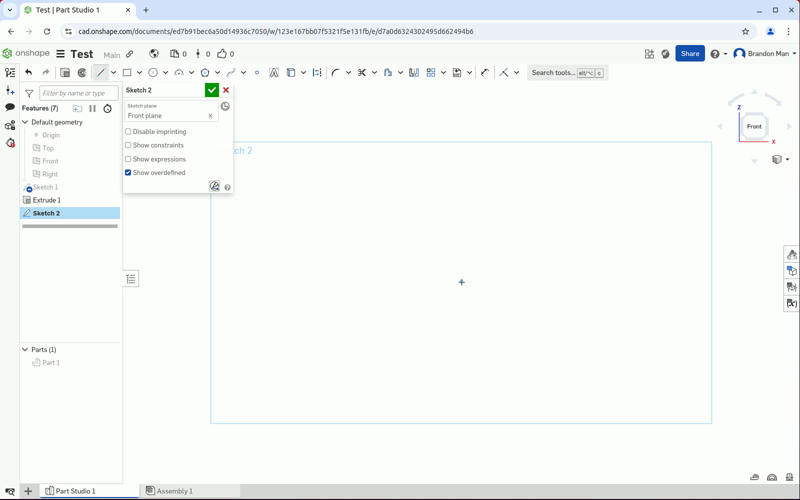
mouse_move(492, 281)
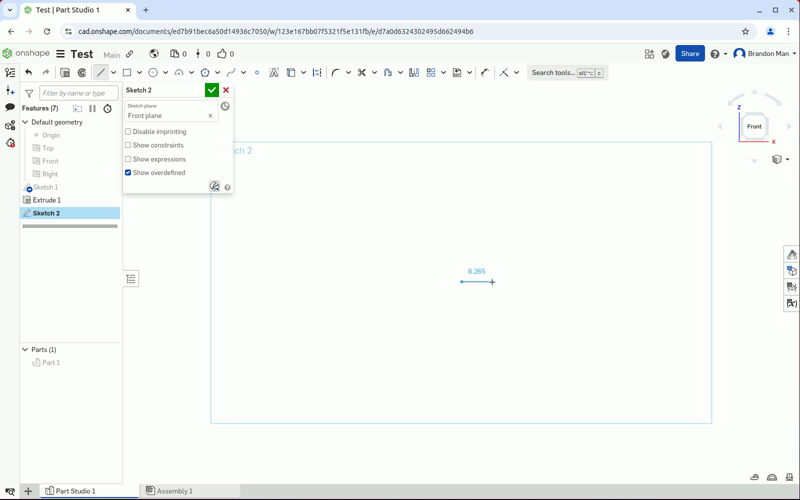
mouse_move(499, 281)
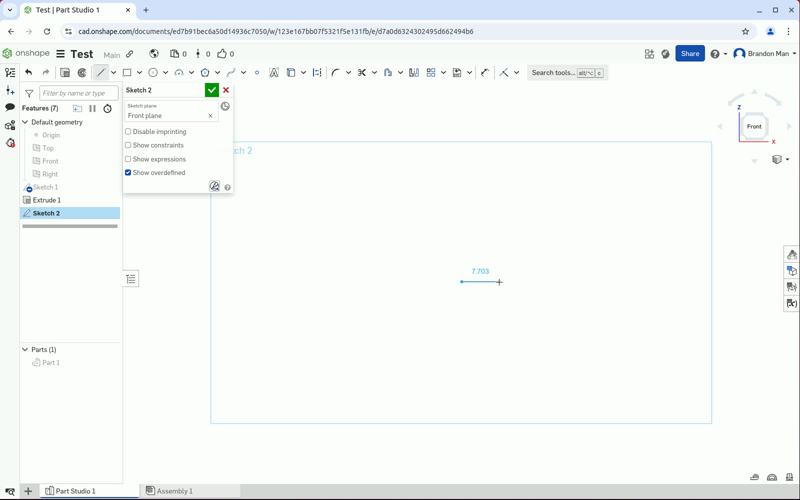
click(499, 281)
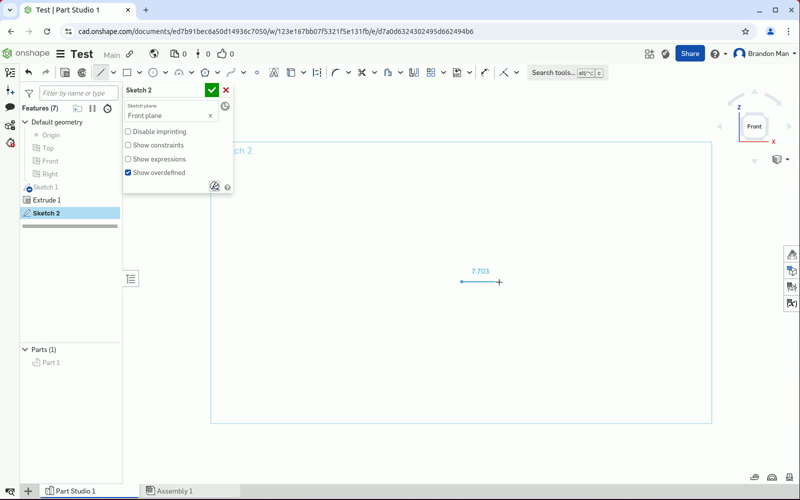
key_up(shift)
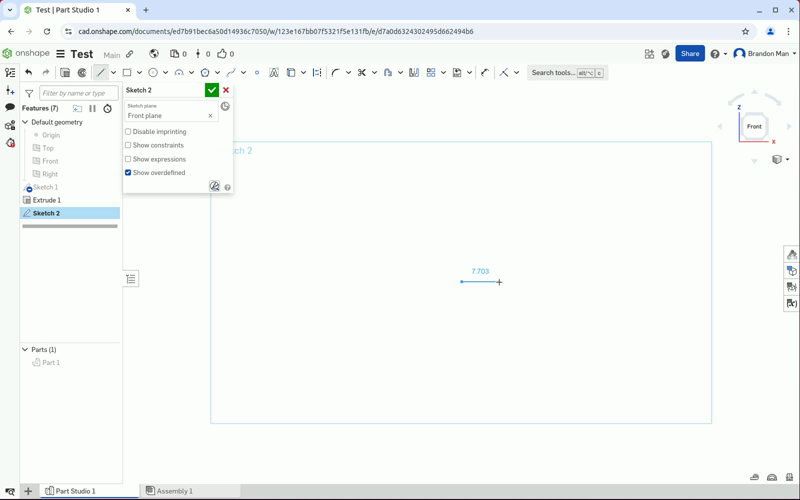
key_down(shift)
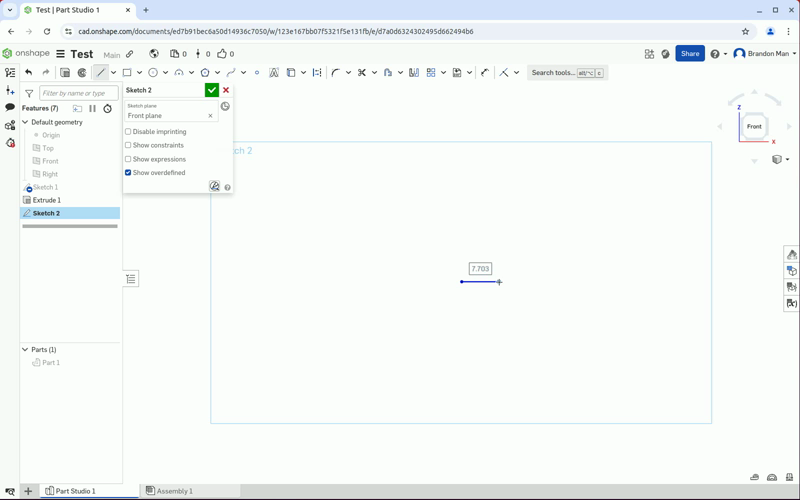
mouse_move(499, 171)
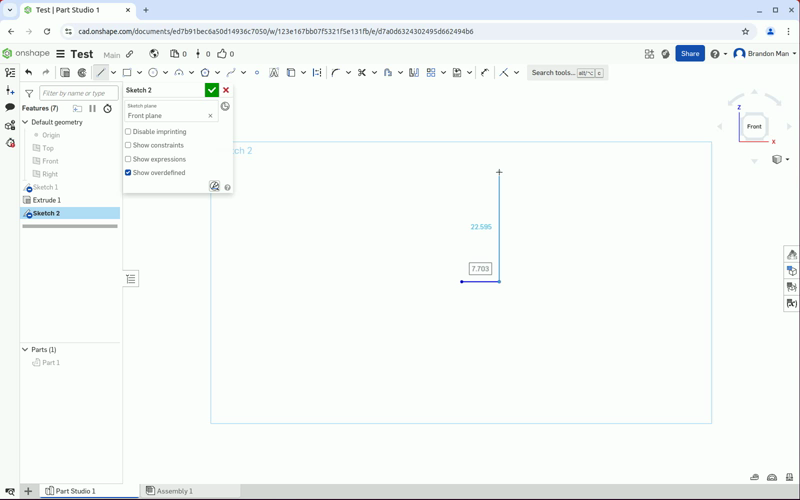
click(499, 171)
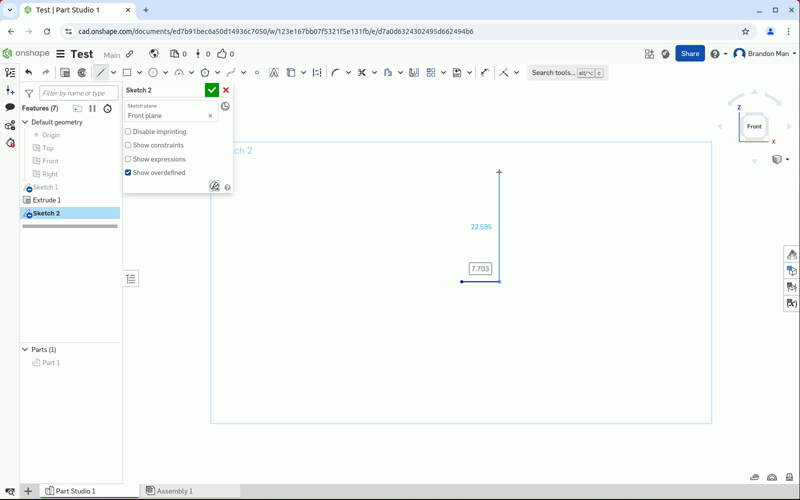
key_up(shift)
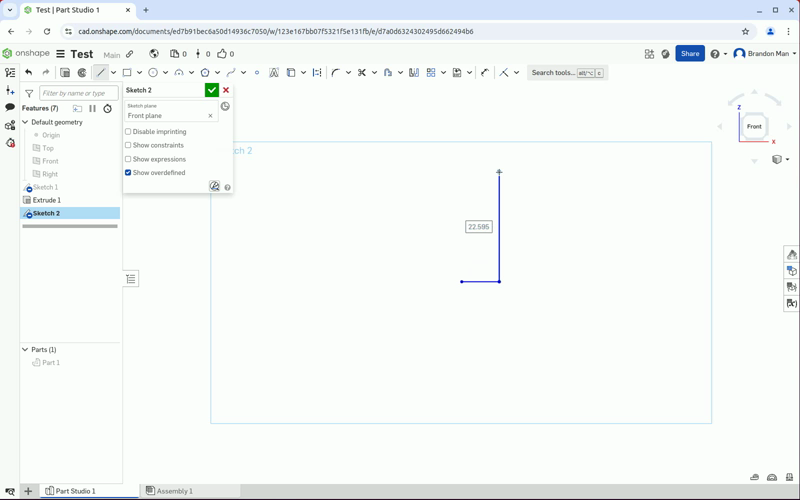
key_down(shift)
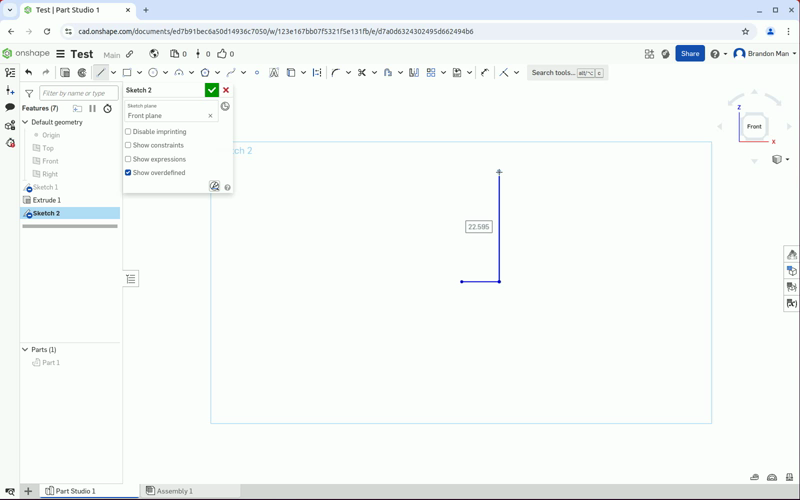
mouse_move(529, 171)
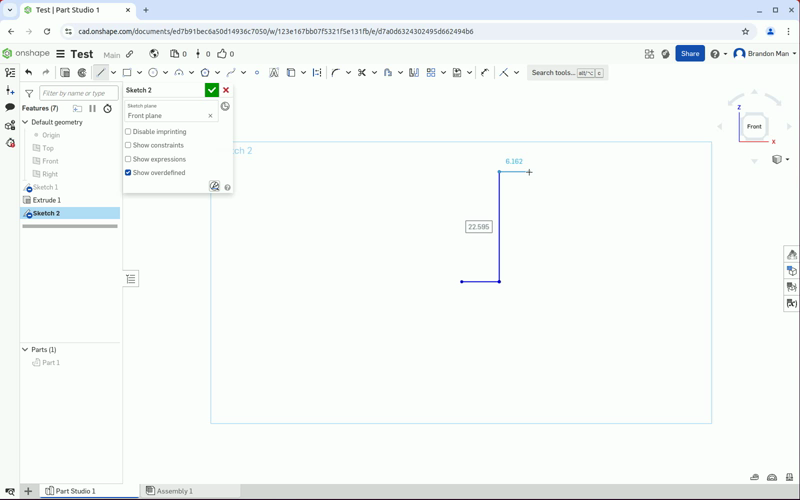
mouse_move(461, 171)
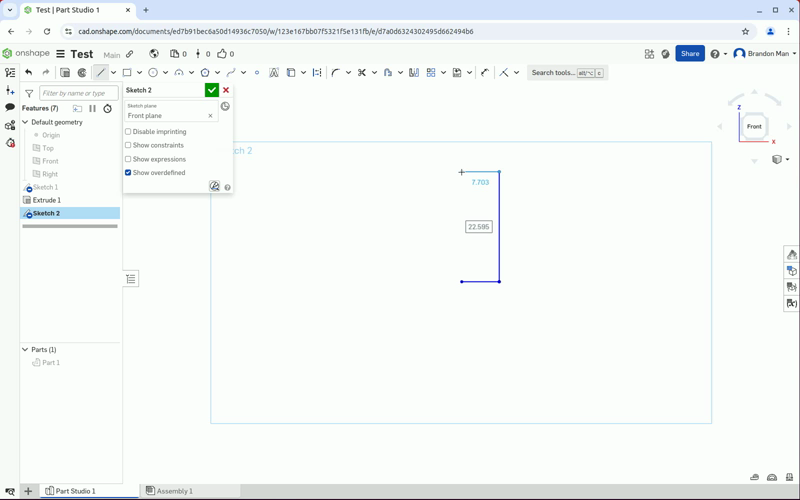
click(461, 171)
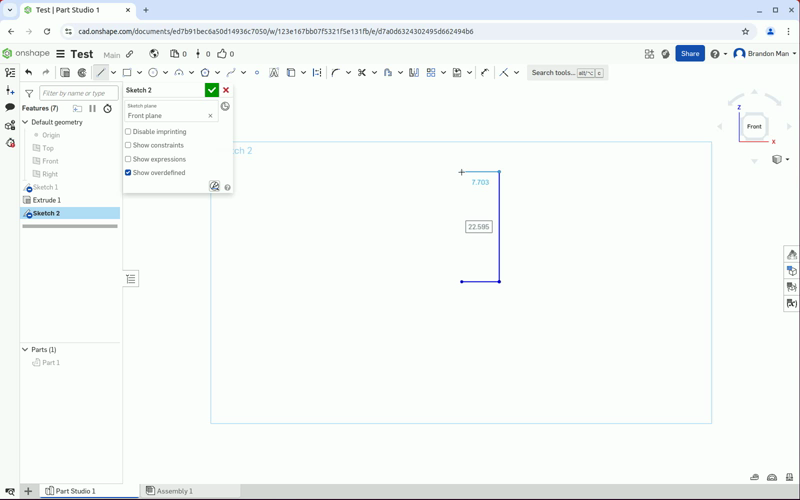
key_up(shift)
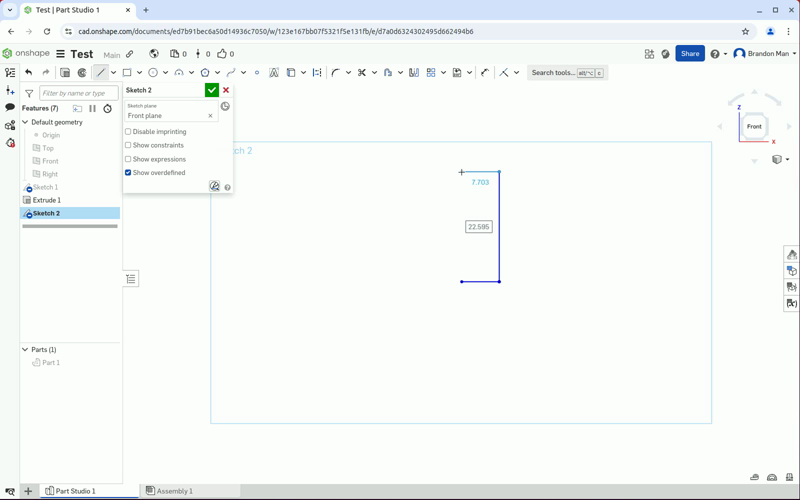
key_down(shift)
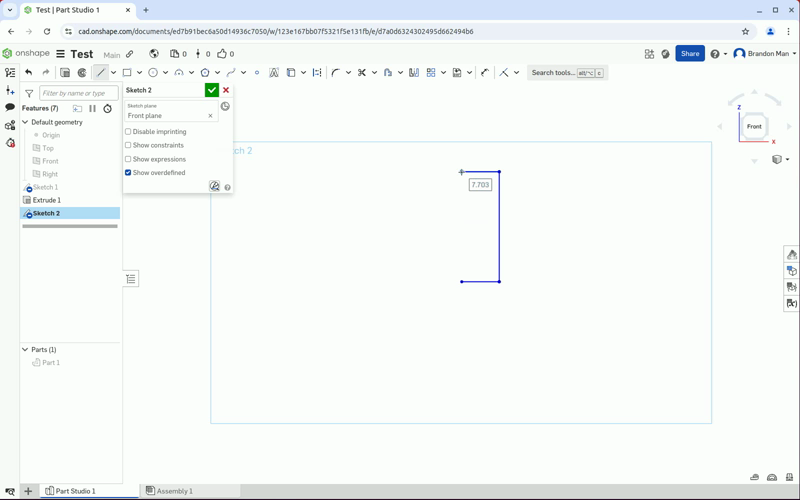
mouse_move(461, 281)
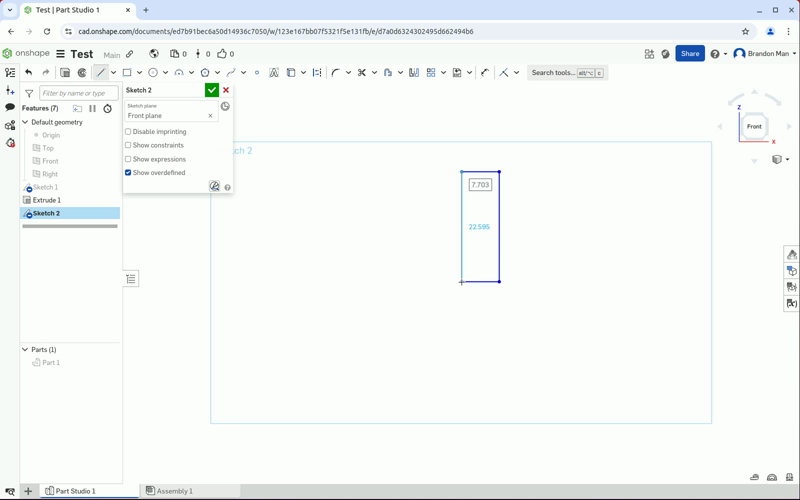
key_up(shift)
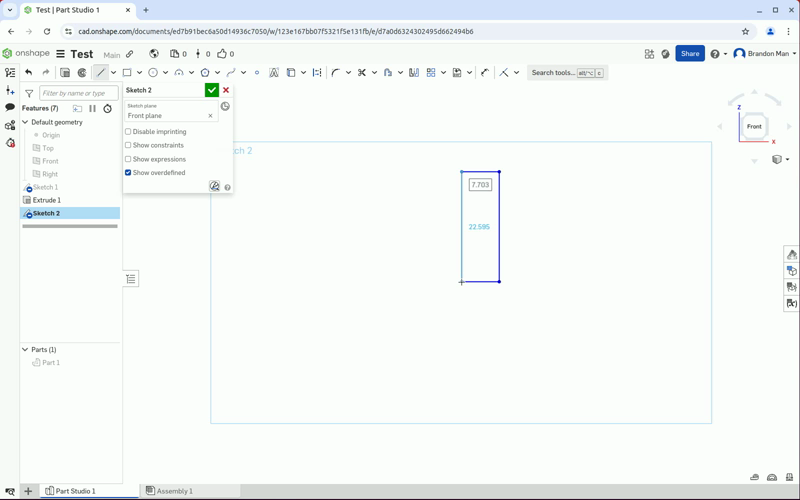
click(461, 281)
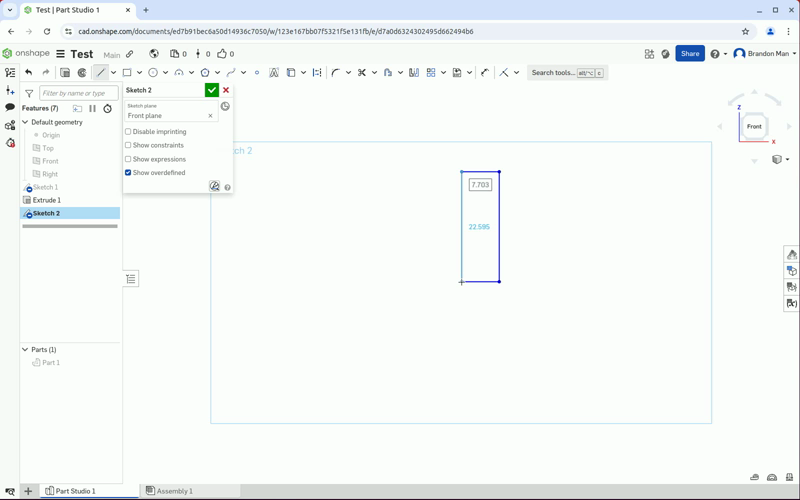
key(esc)
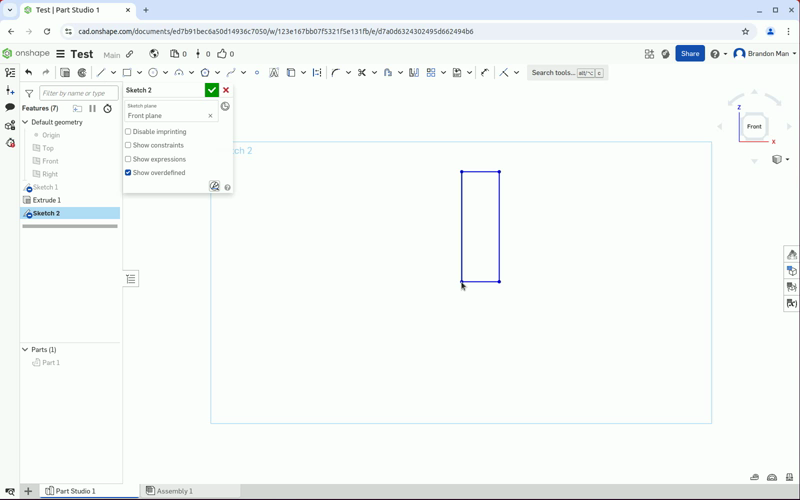
mouse_move(465, 266)
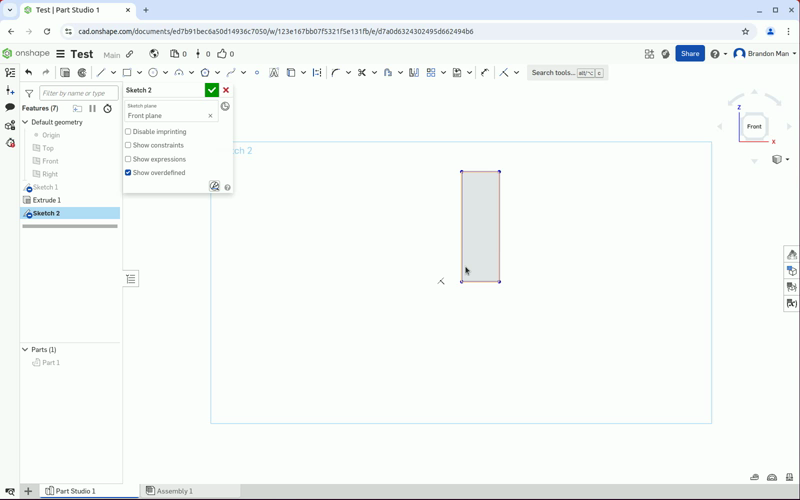
click(465, 266)
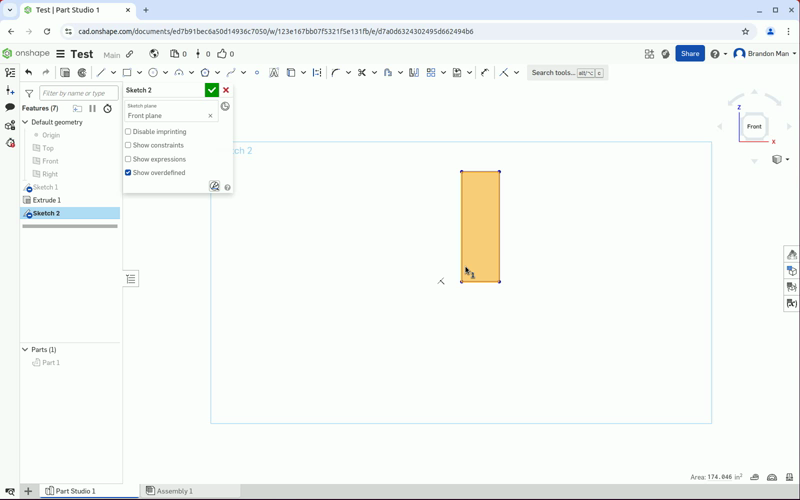
mouse_move(73, 352)
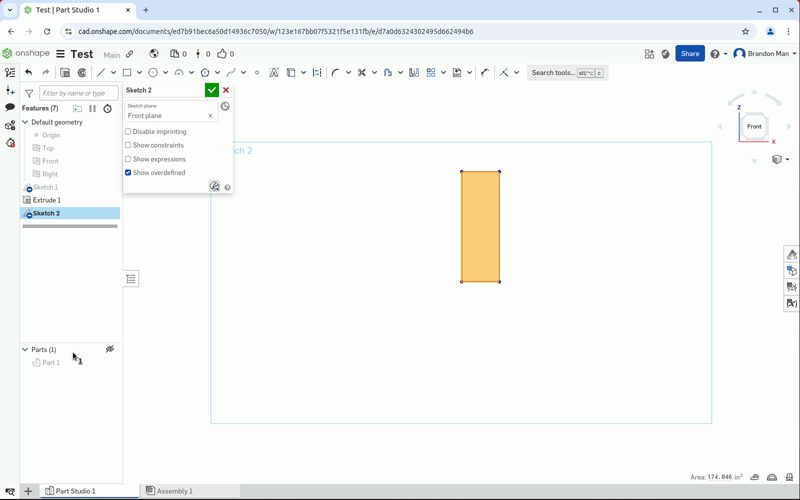
key(shift+y)
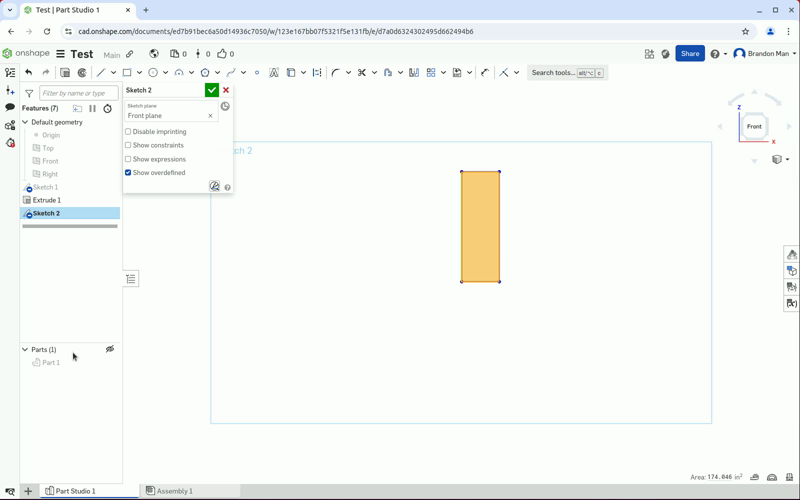
key(shift+e)
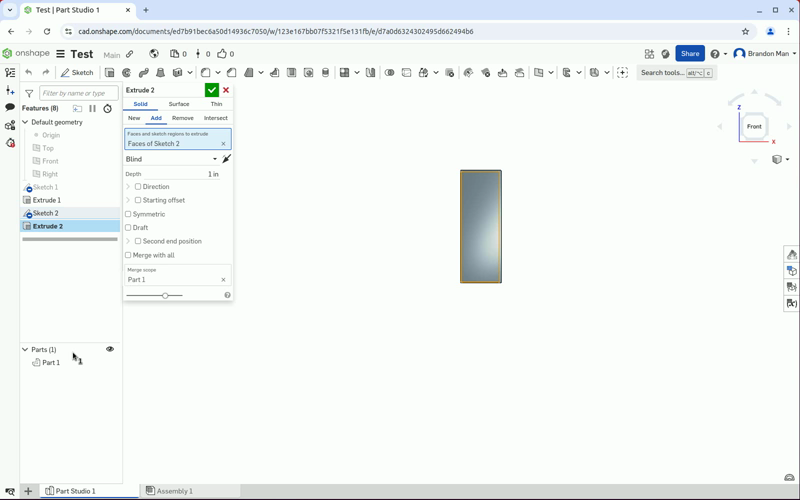
mouse_move(143, 106)
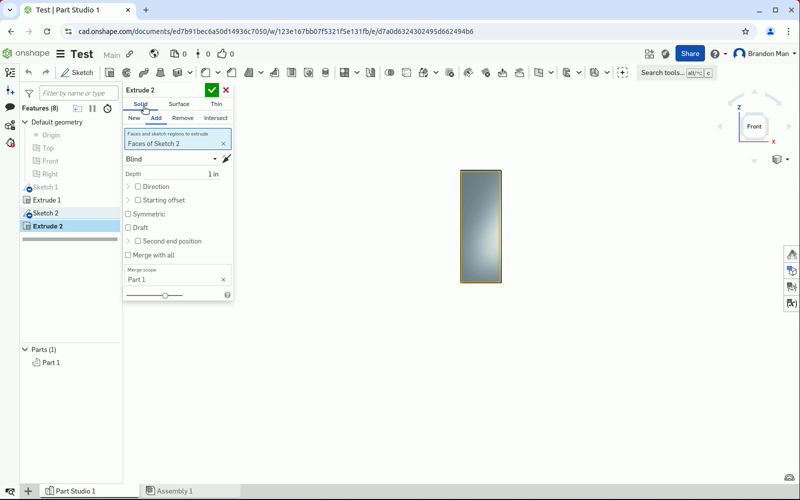
click(143, 106)
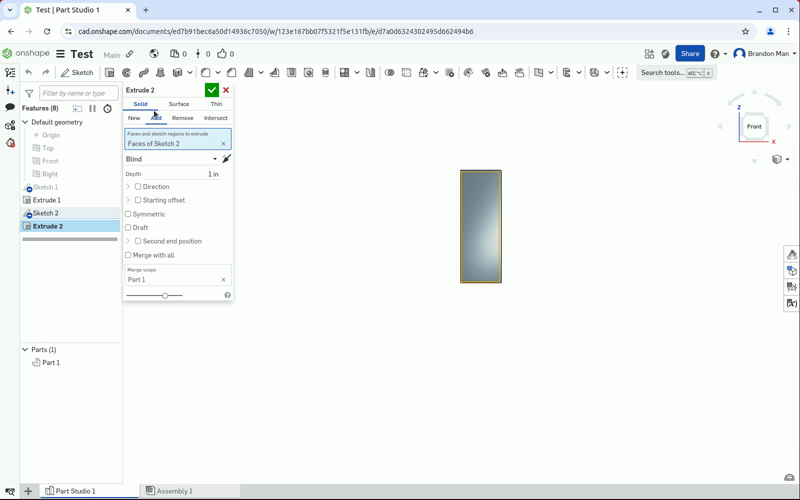
mouse_move(186, 120)
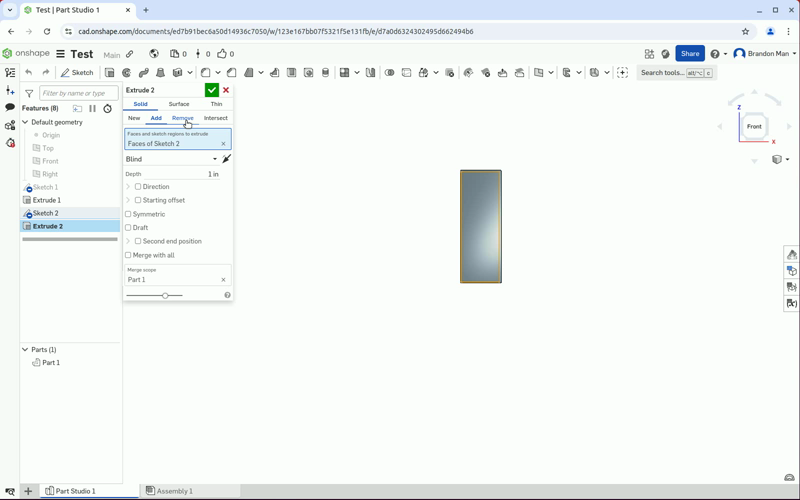
click(186, 120)
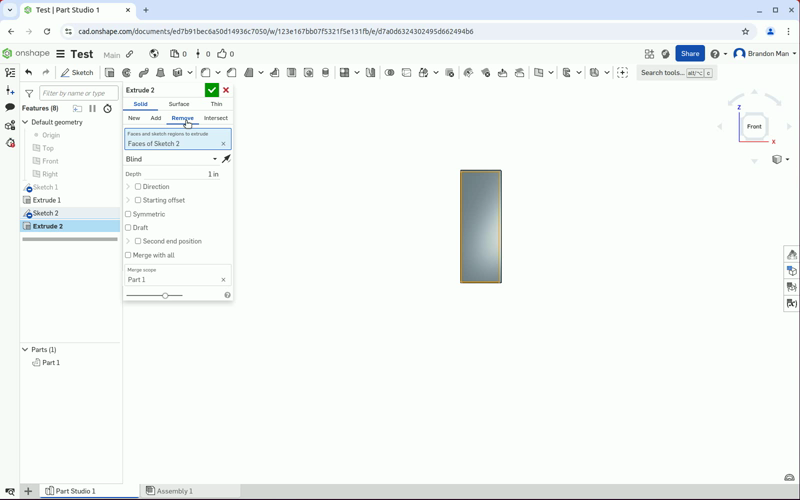
key(tab, 4)
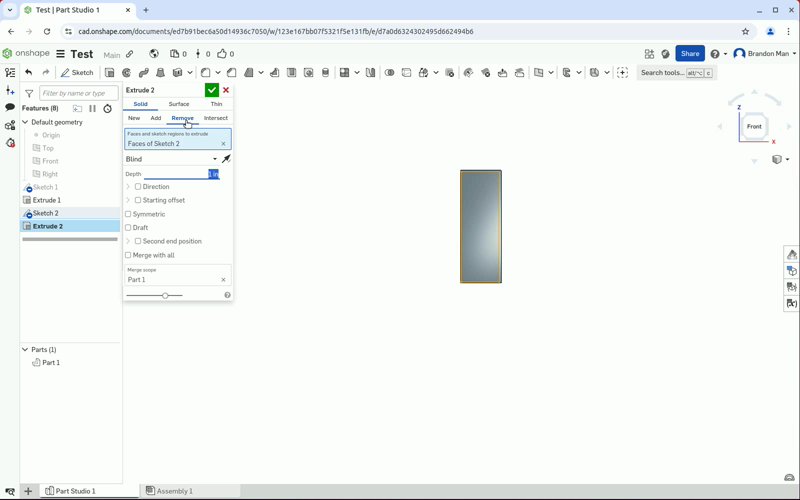
text(0.481)
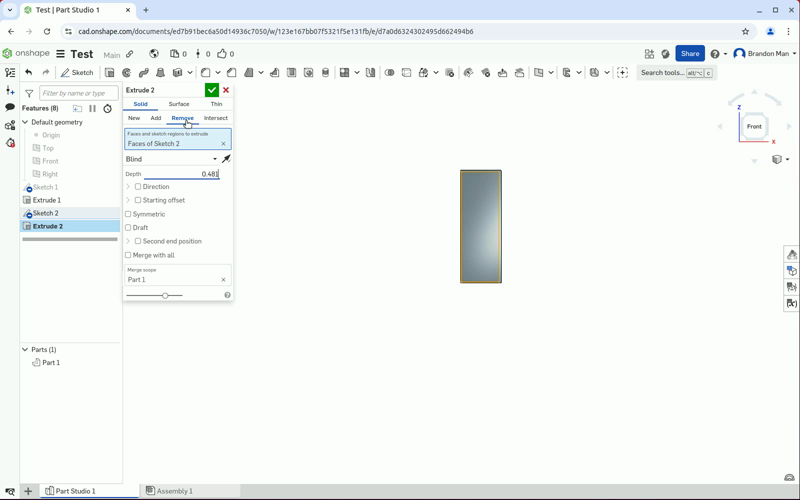
key(tab, 6)
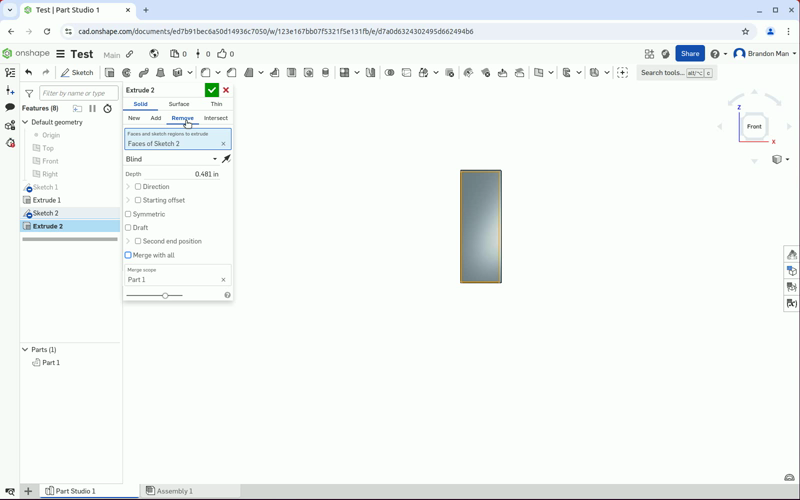
key(space)
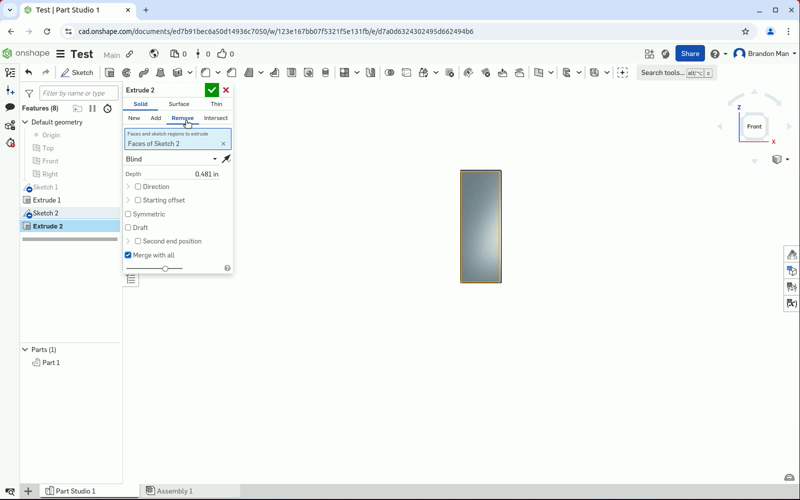
key(enter)
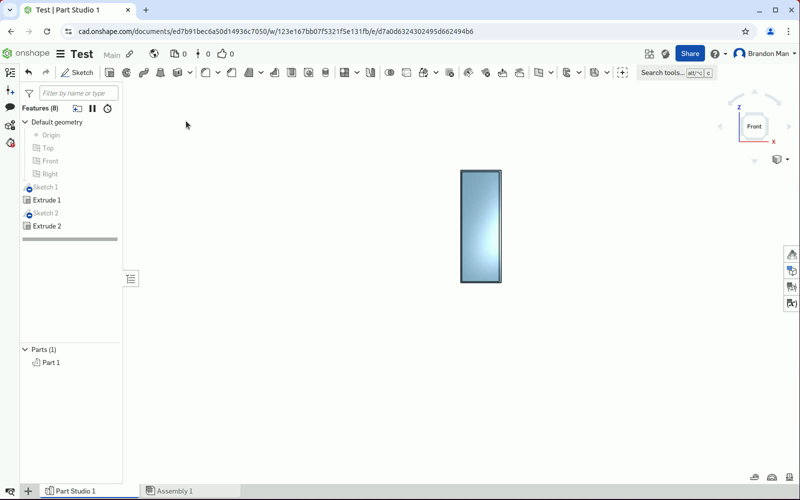
key(shift+h)
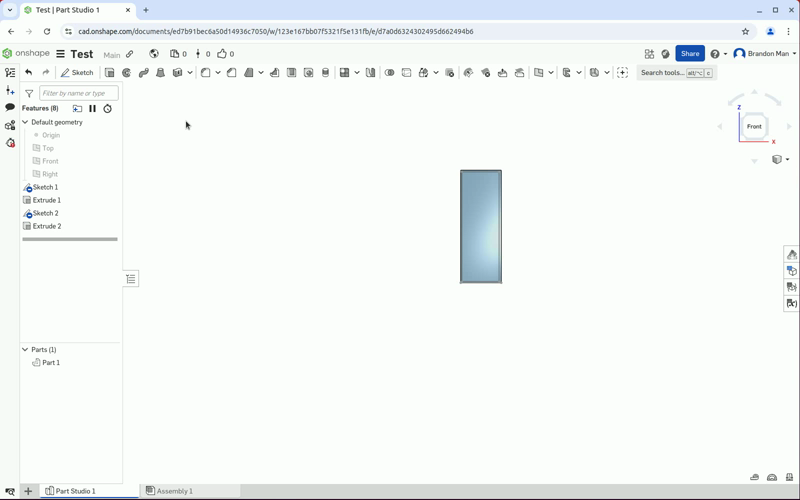
key(shift+h)
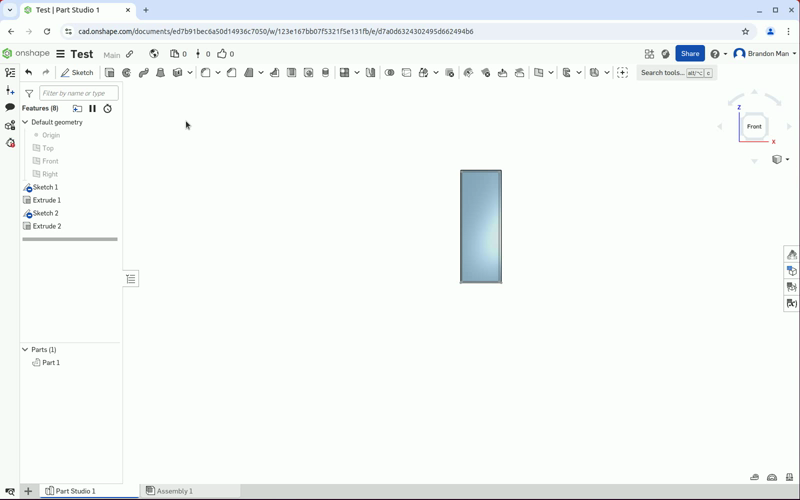
key(shift+7)
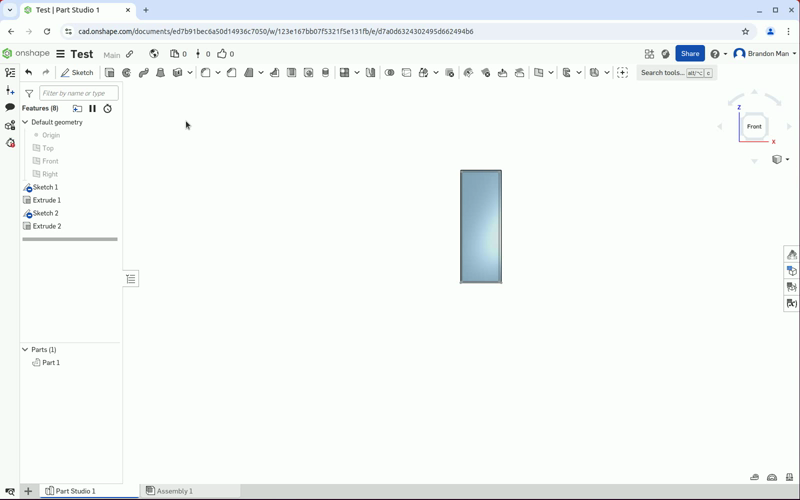
key(left, 2)
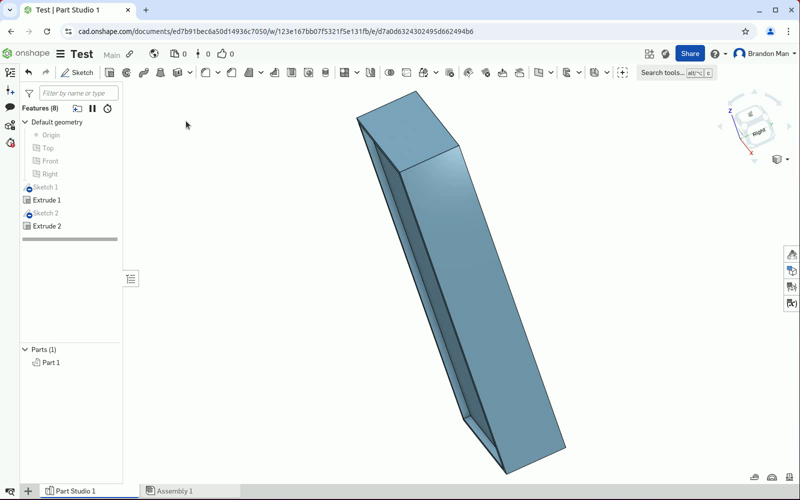
key(down, 2)
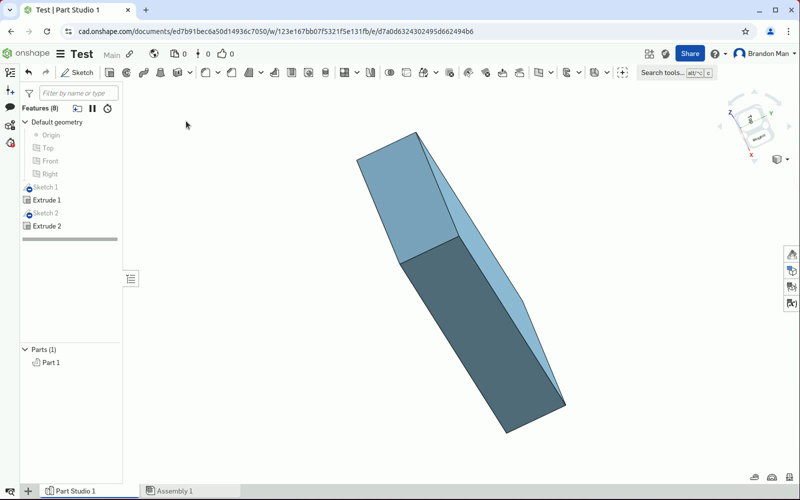
key(up, 2)
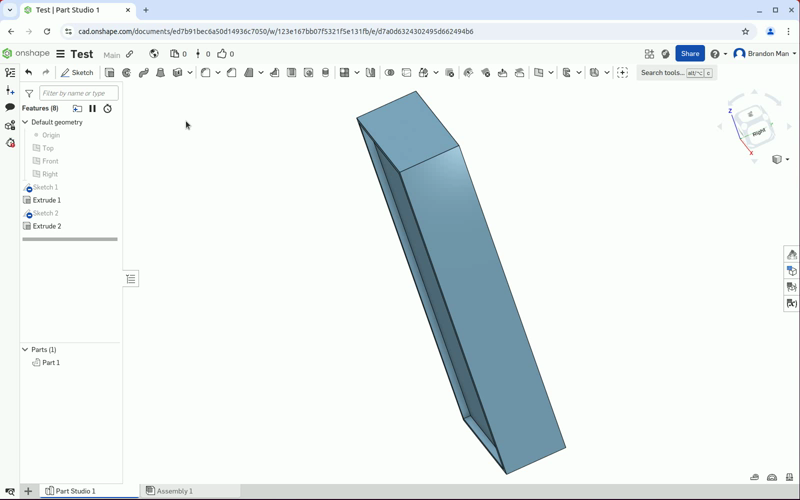
key(right, 2)
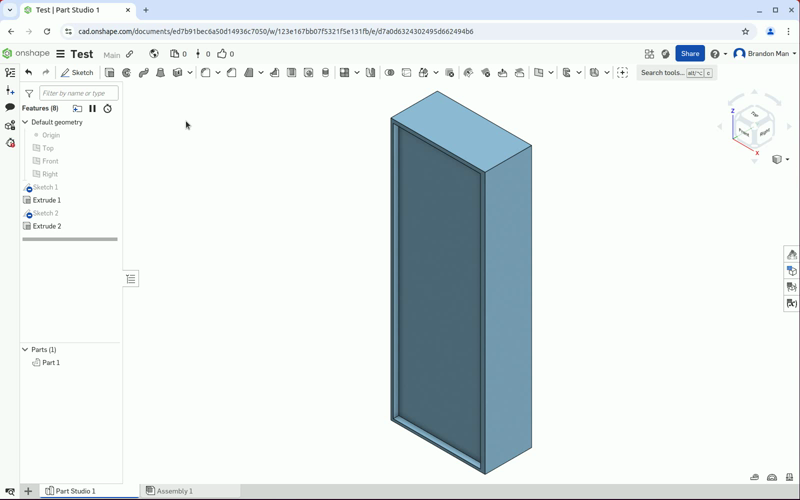
mouse_move(73, 189)
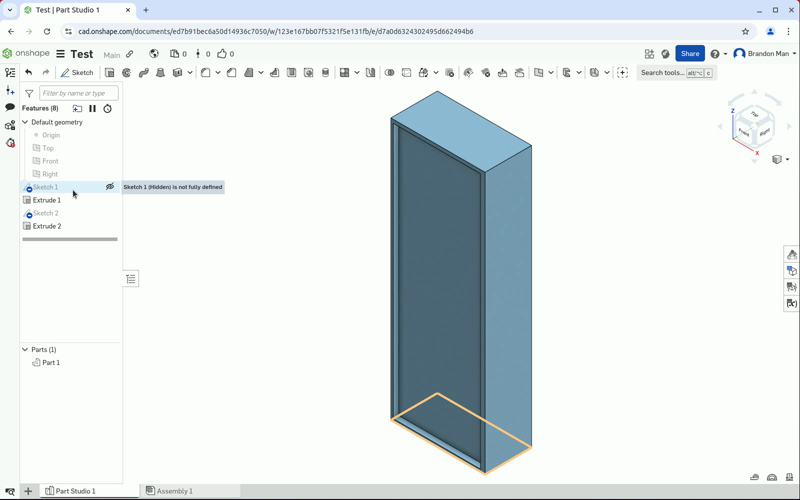
click(73, 189)